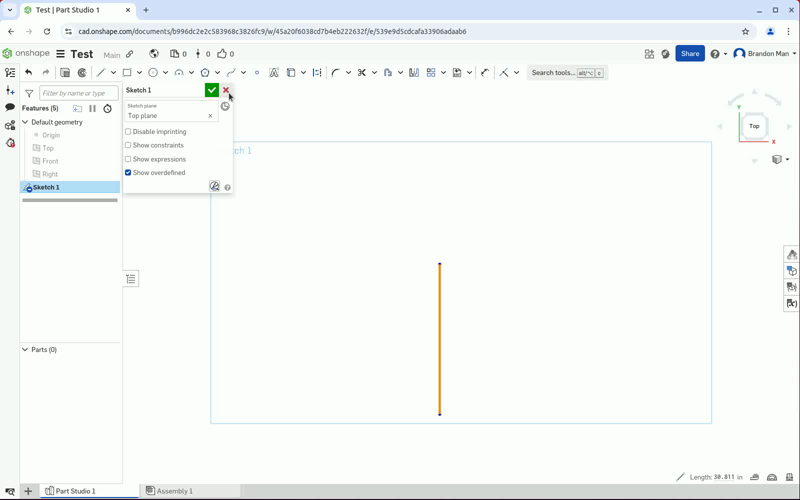
key(shift+h)
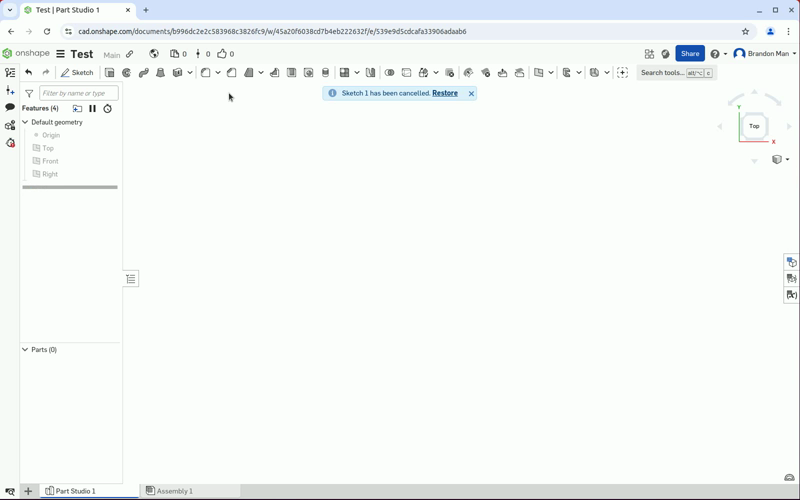
mouse_move(73, 352)
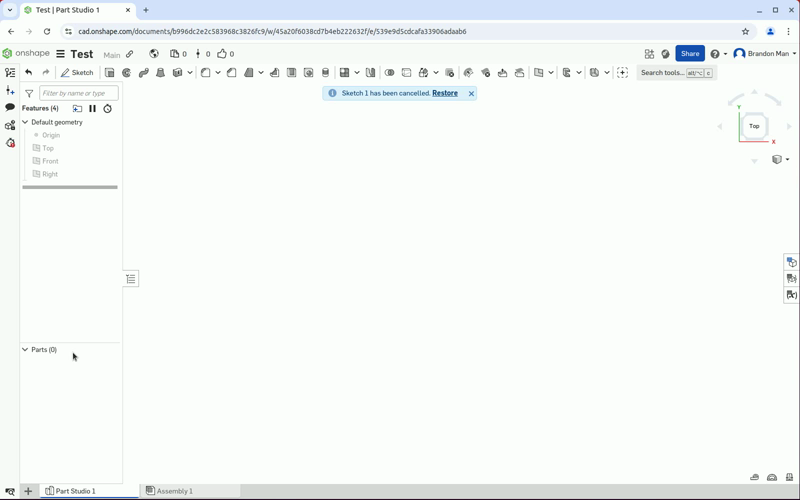
key(y)
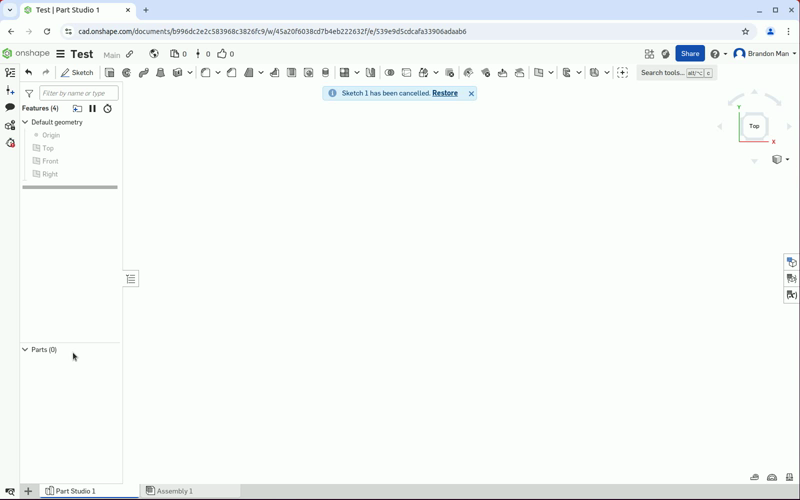
key(shift+p)
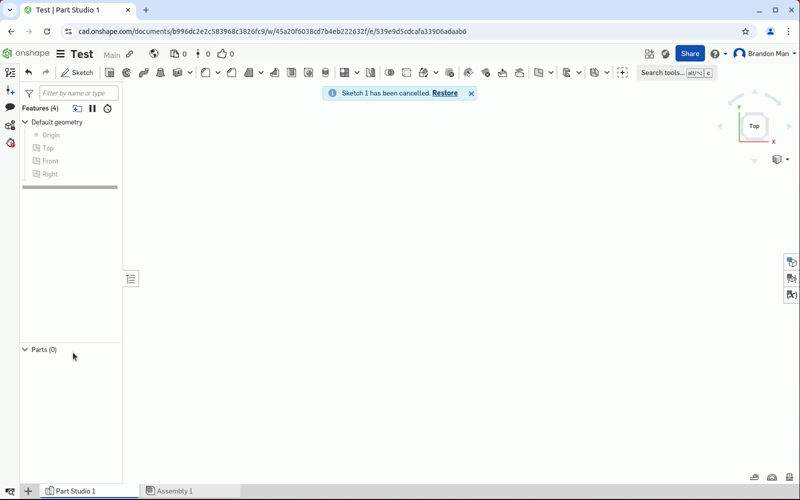
key(space)
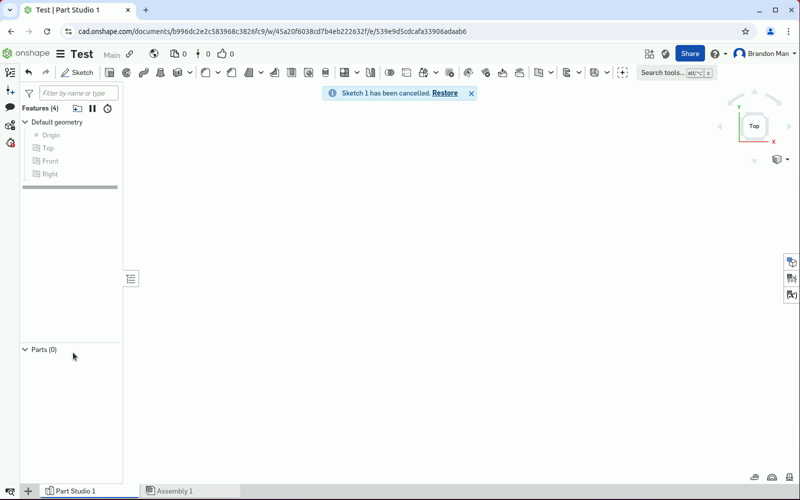
key_down(shift)
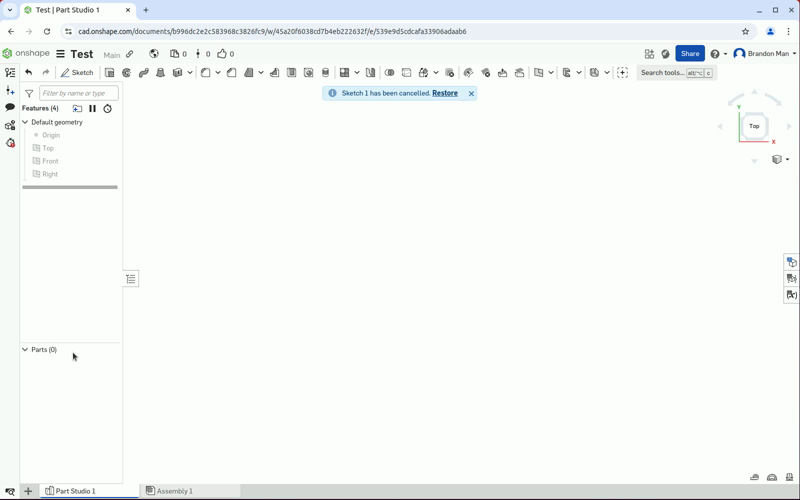
key(up)
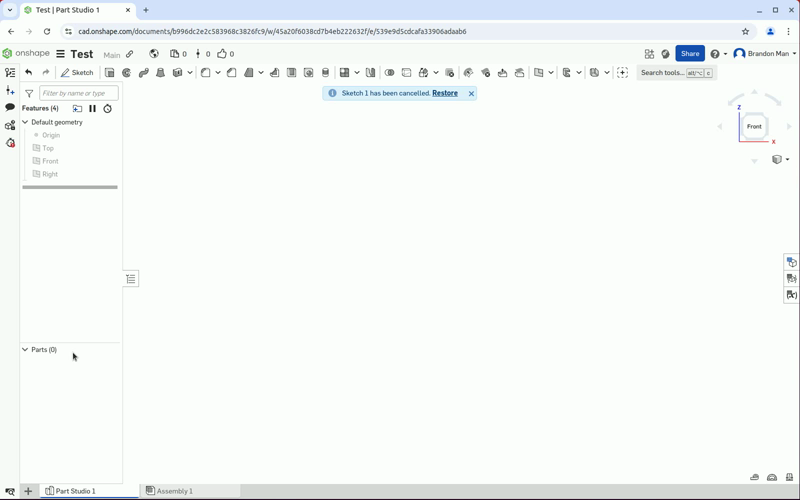
key_up(shift)
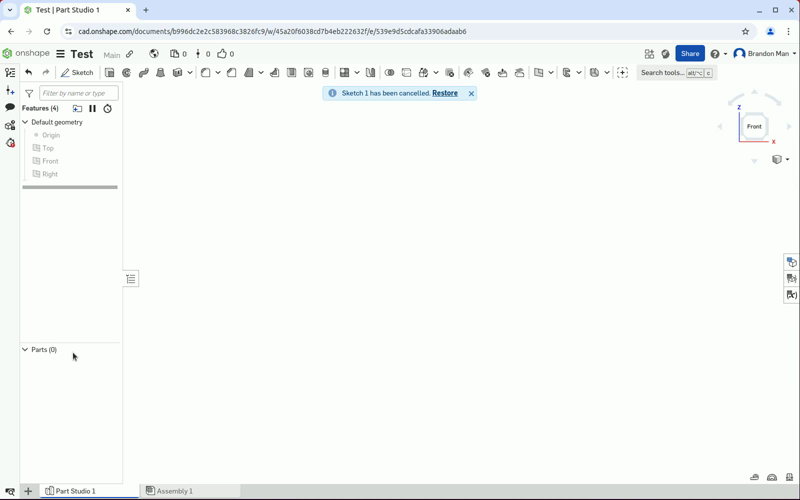
mouse_move(73, 352)
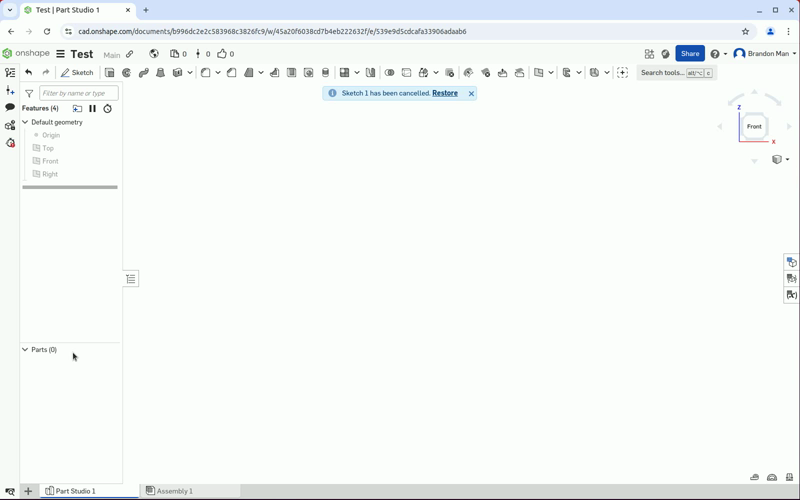
key(shift+y)
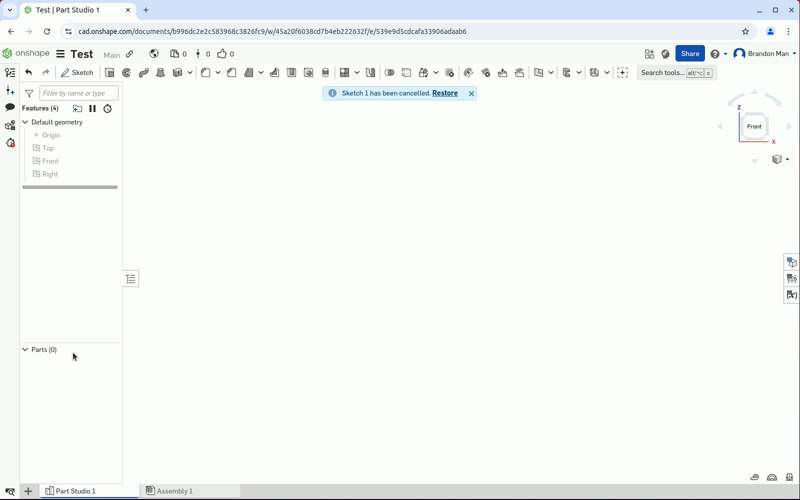
key(shift+s)
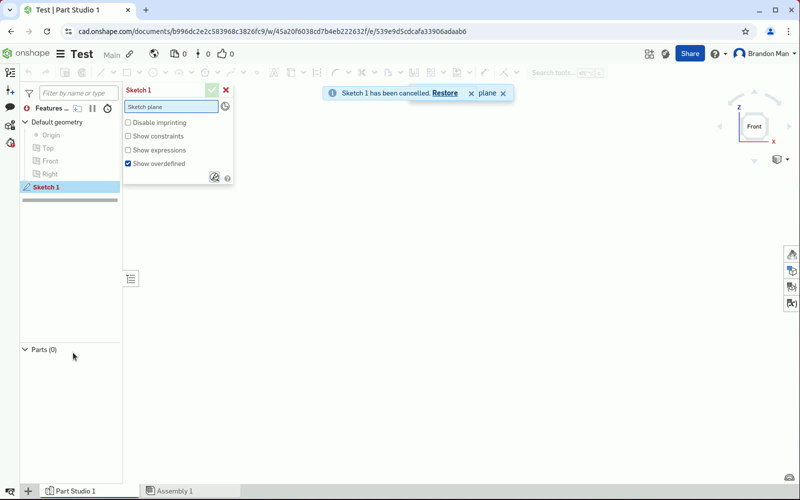
mouse_move(73, 163)
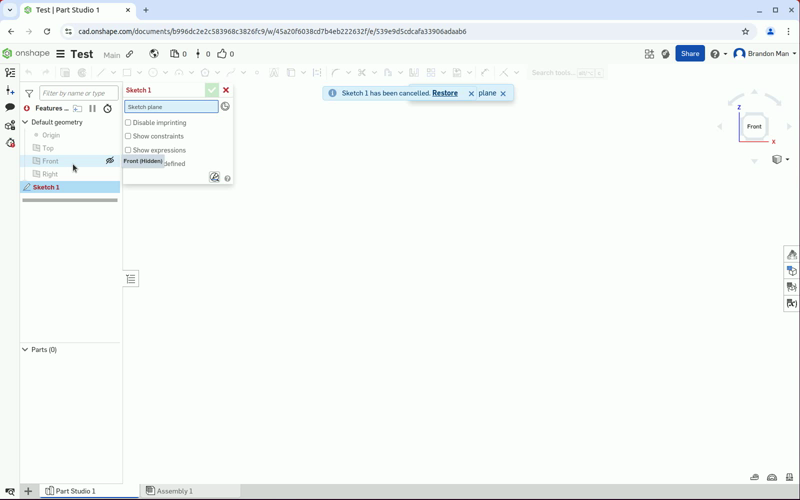
click(73, 163)
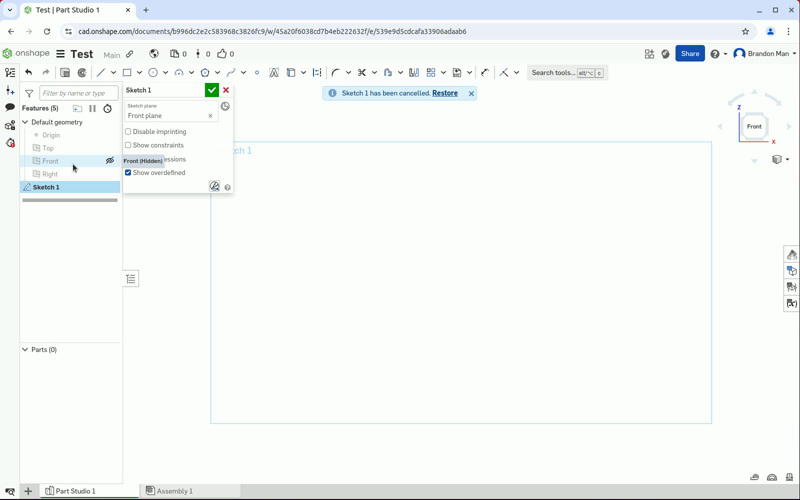
mouse_move(73, 352)
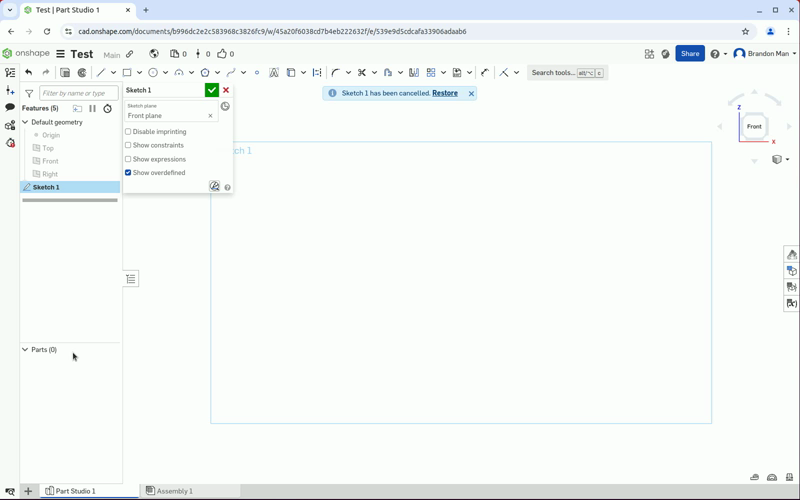
key(y)
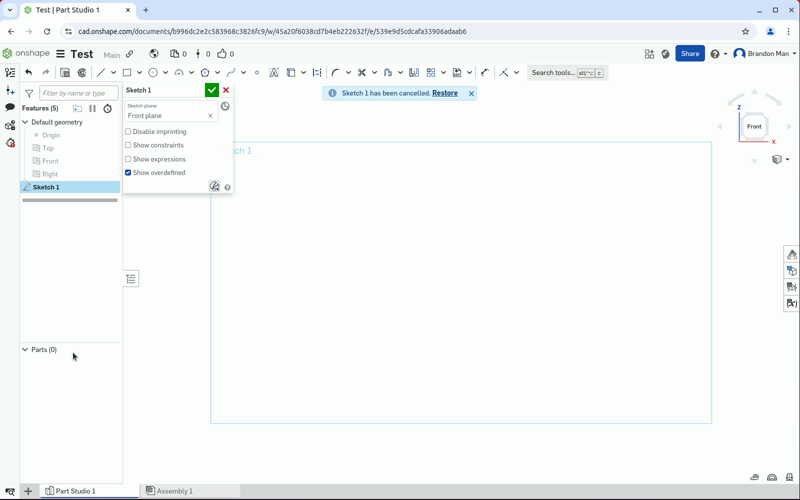
key(l)
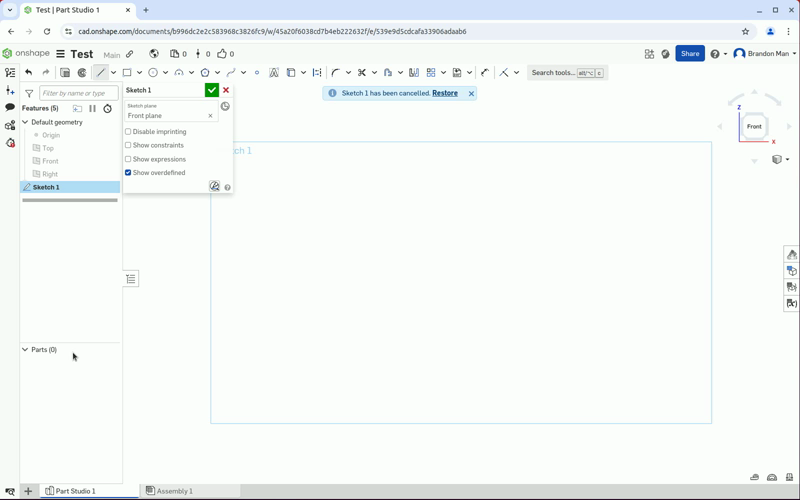
key_down(shift)
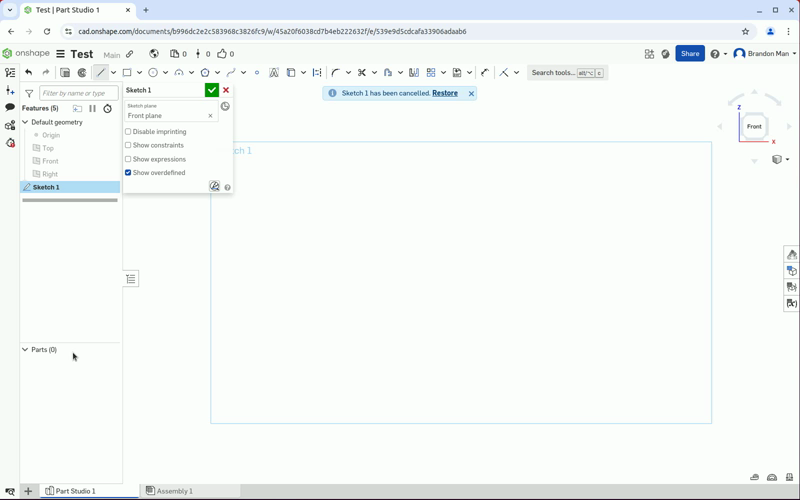
mouse_move(348, 282)
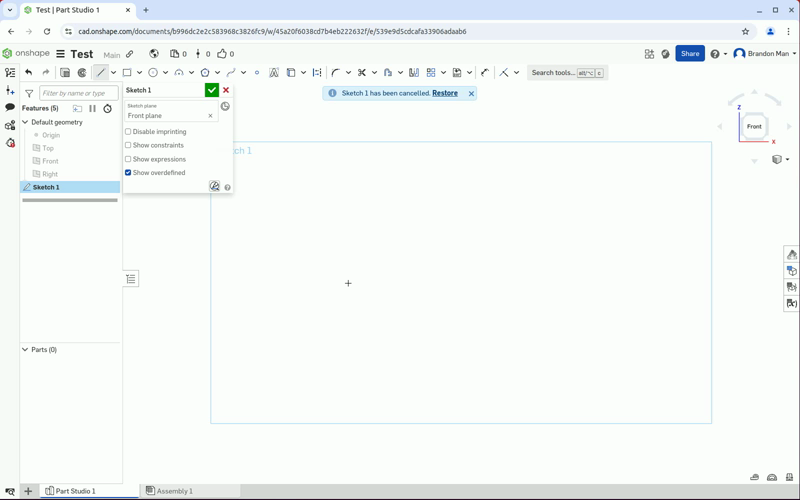
click(348, 282)
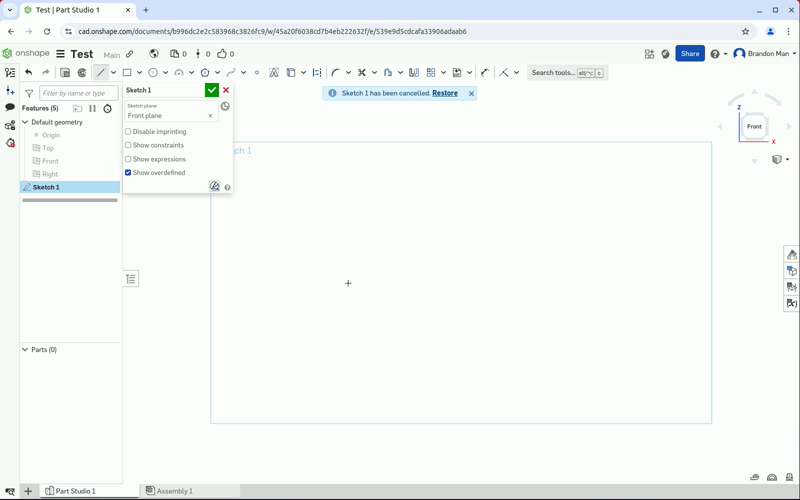
key_up(shift)
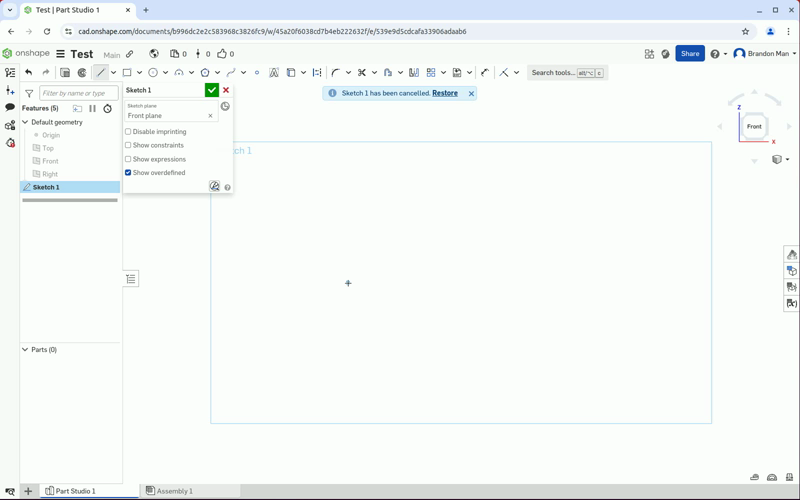
key_down(shift)
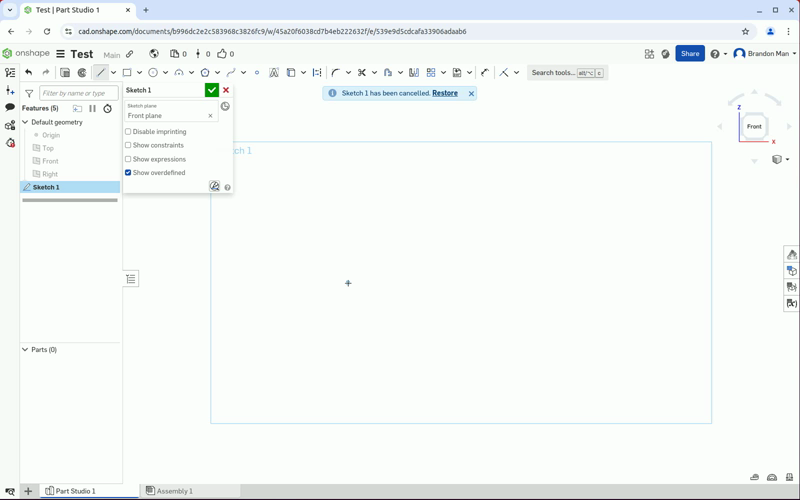
mouse_move(460, 282)
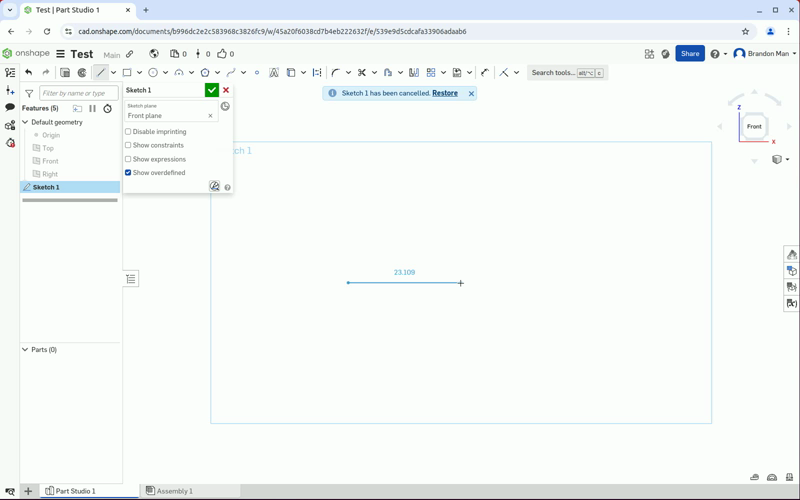
click(460, 282)
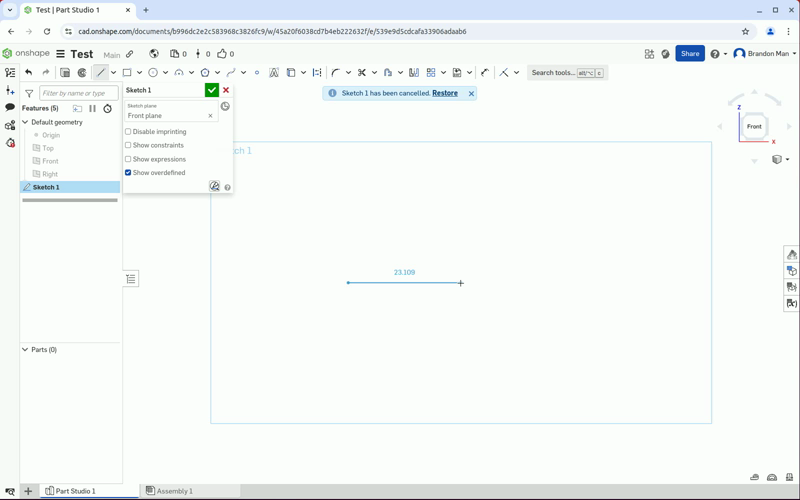
key_up(shift)
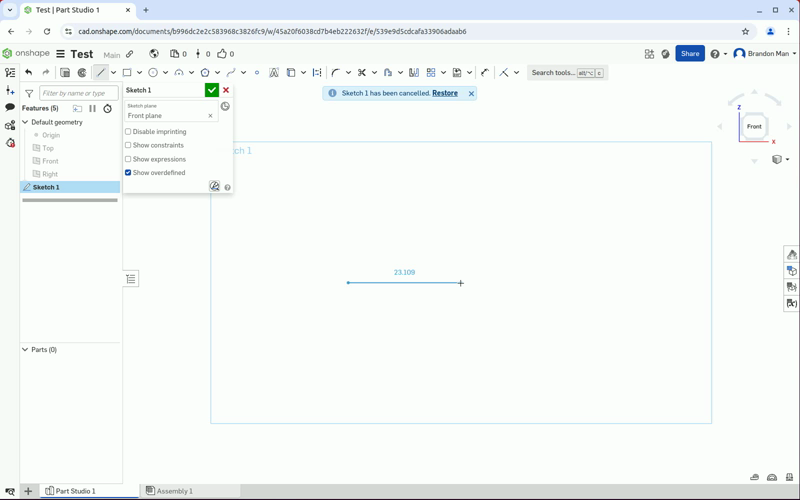
key_down(shift)
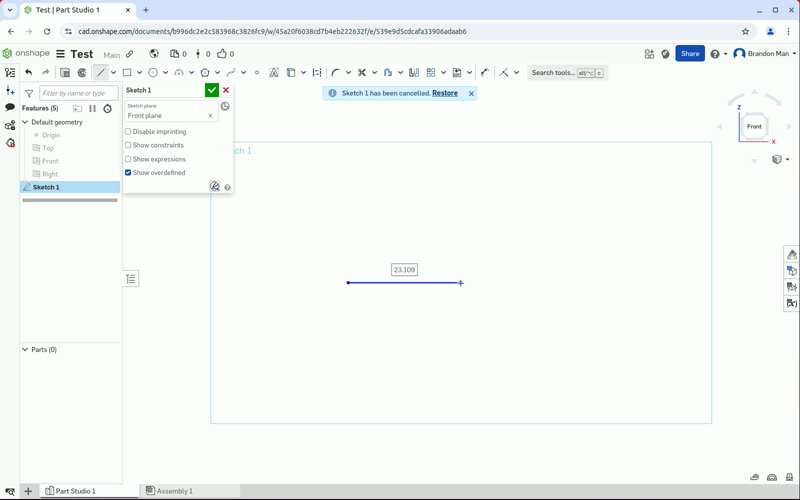
mouse_move(490, 282)
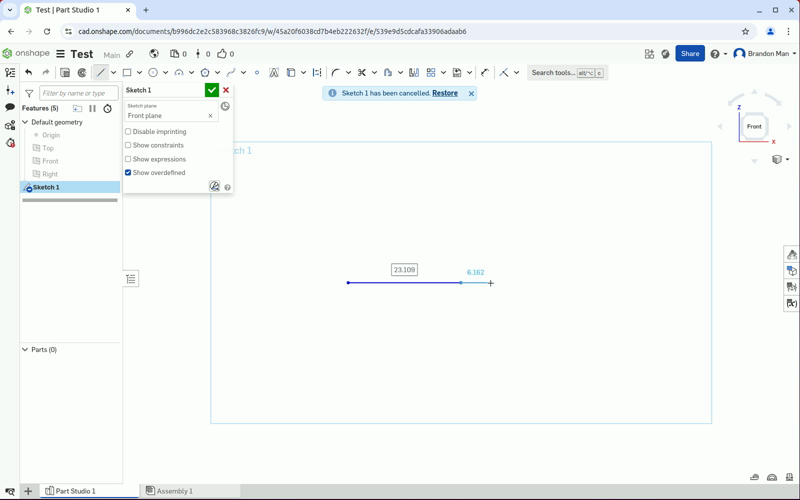
mouse_move(460, 259)
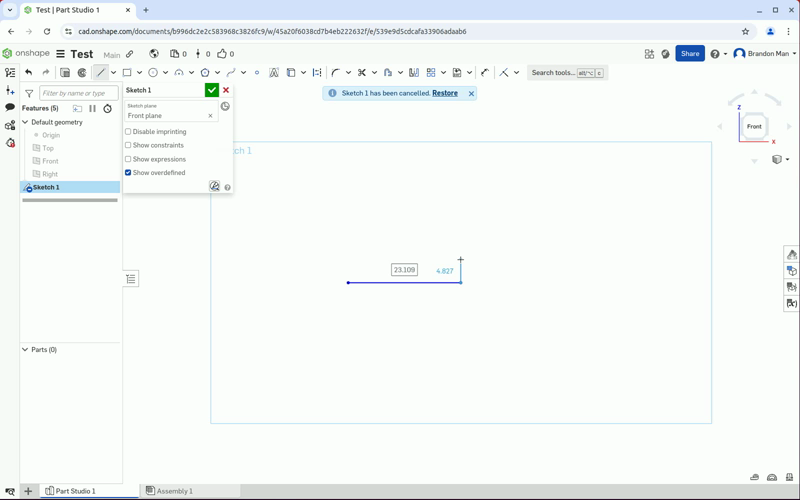
click(460, 259)
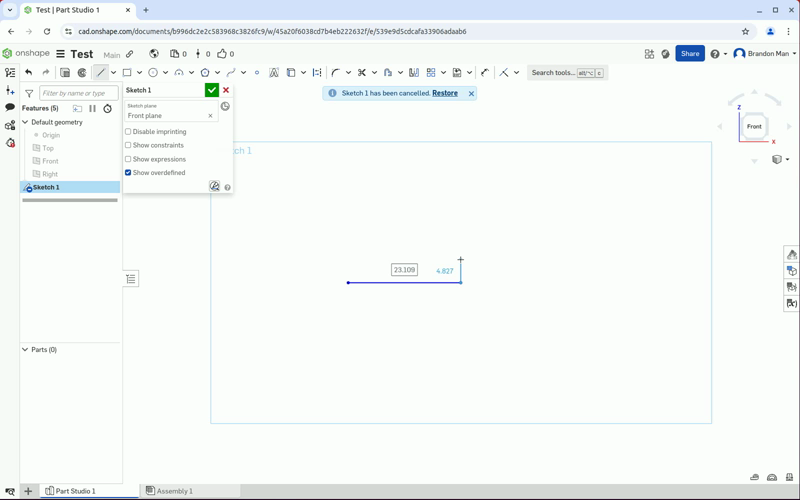
key_up(shift)
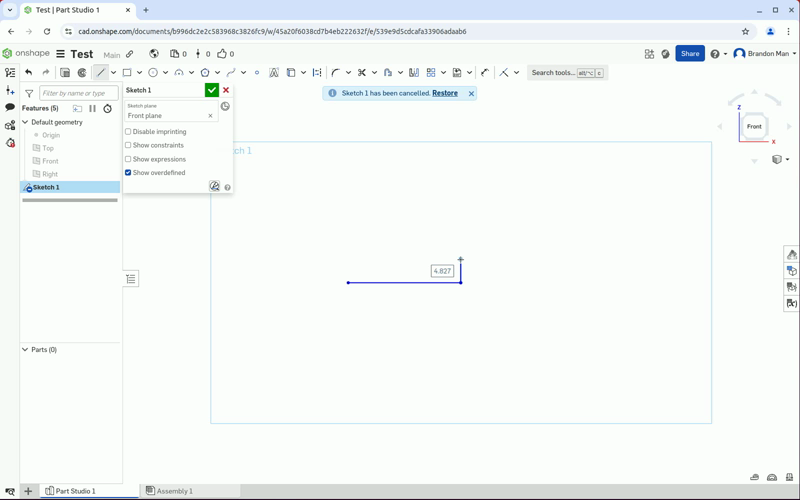
key_down(shift)
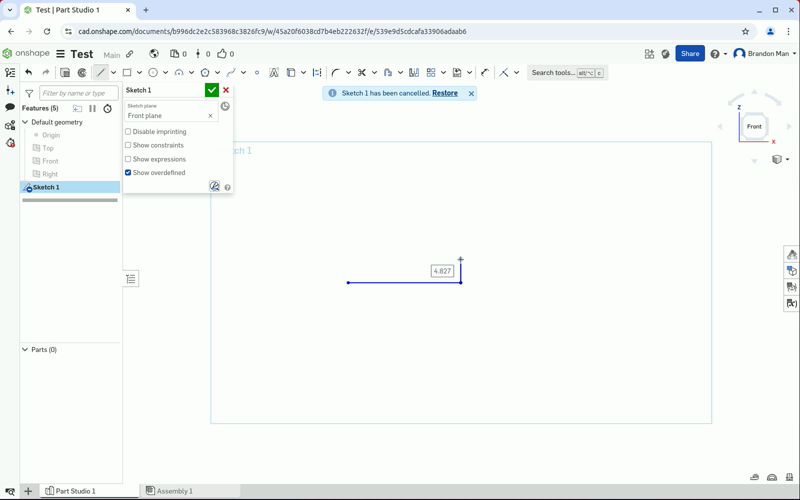
mouse_move(490, 259)
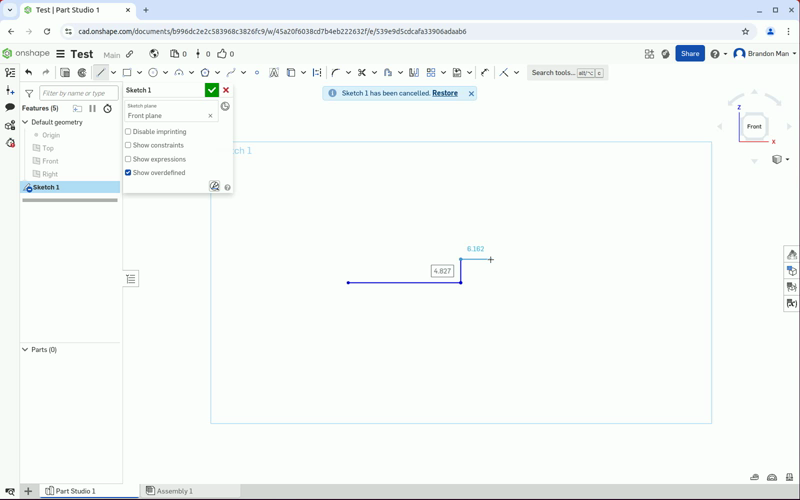
mouse_move(460, 235)
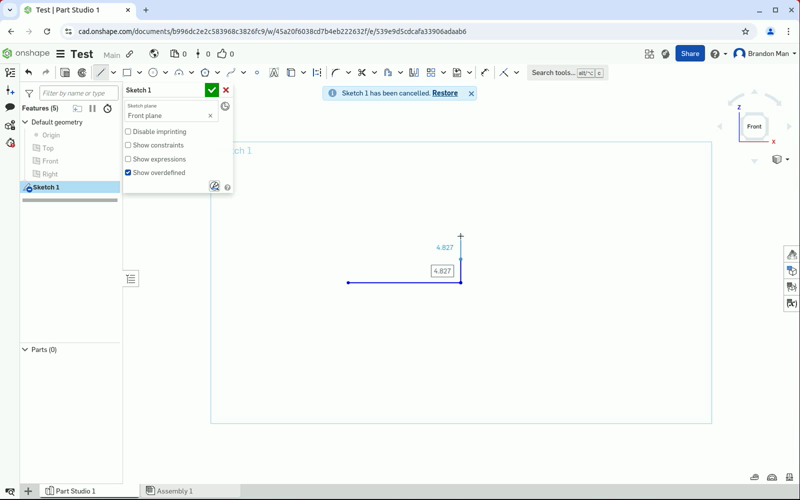
click(460, 235)
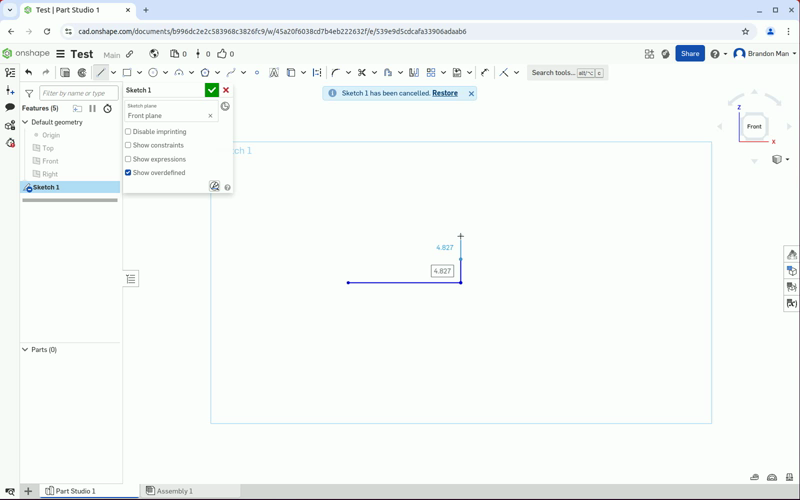
key_up(shift)
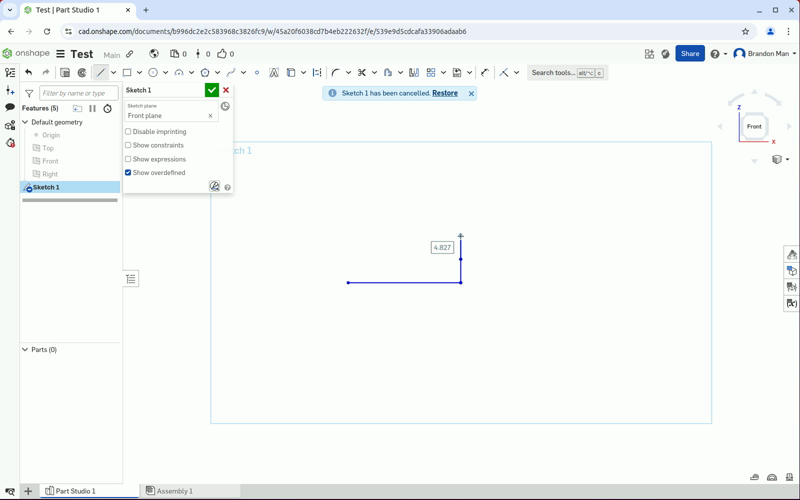
key_down(shift)
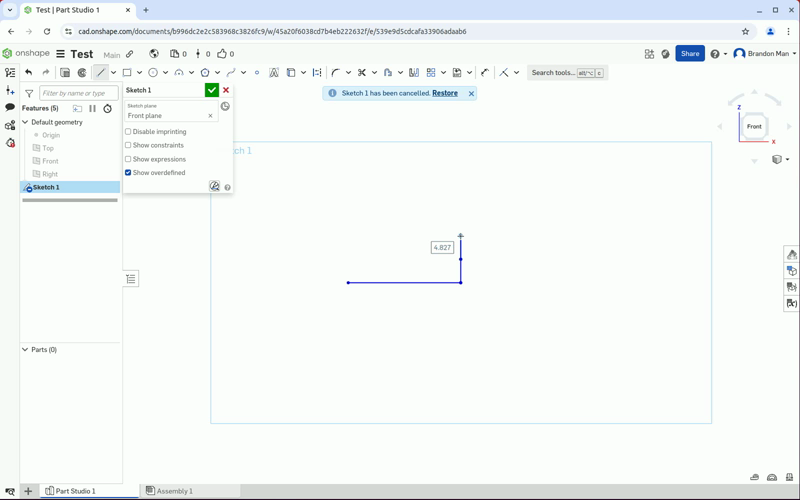
mouse_move(348, 235)
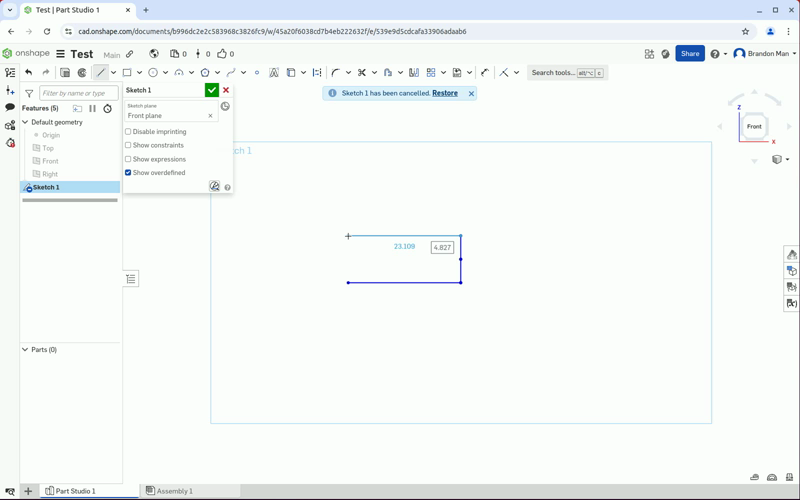
click(348, 235)
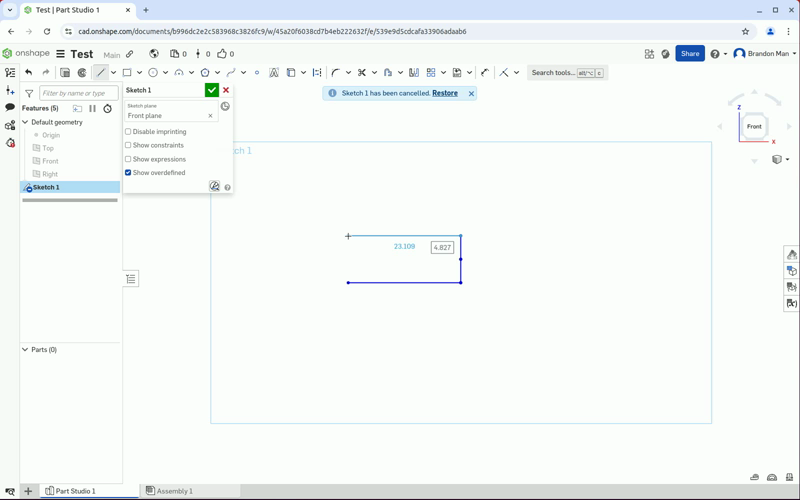
key_up(shift)
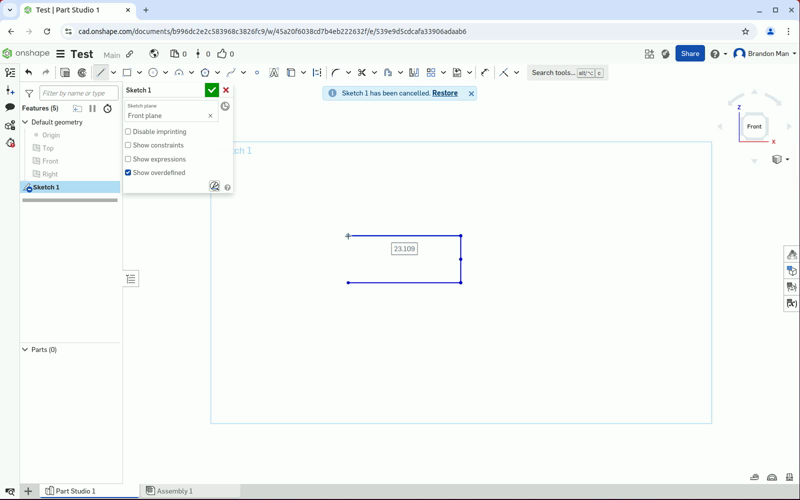
mouse_move(378, 235)
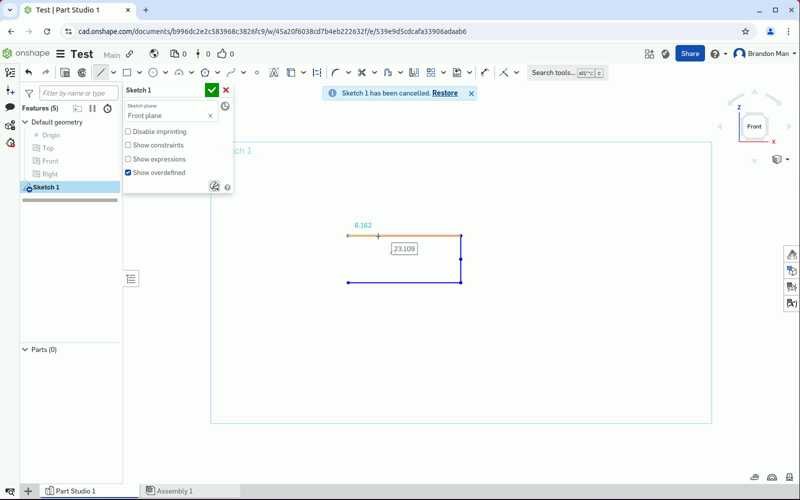
key_down(shift)
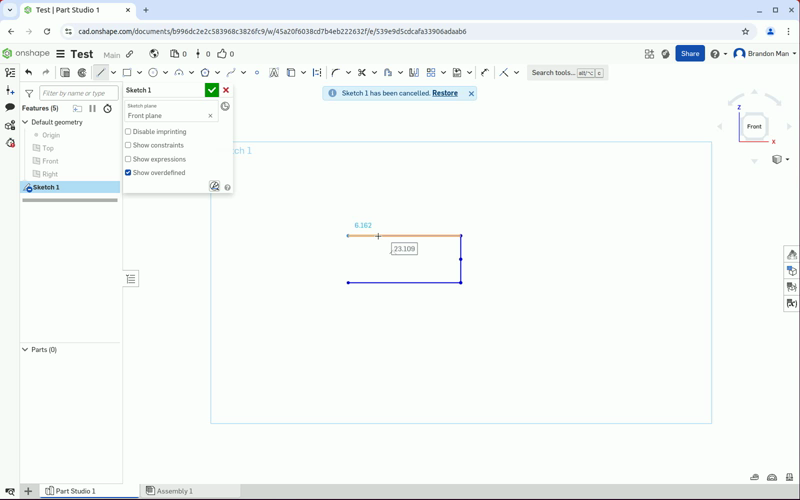
mouse_move(348, 282)
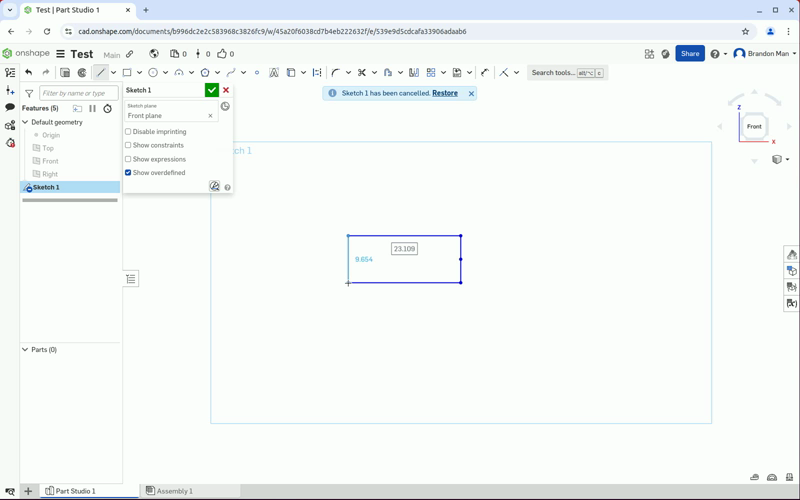
key_up(shift)
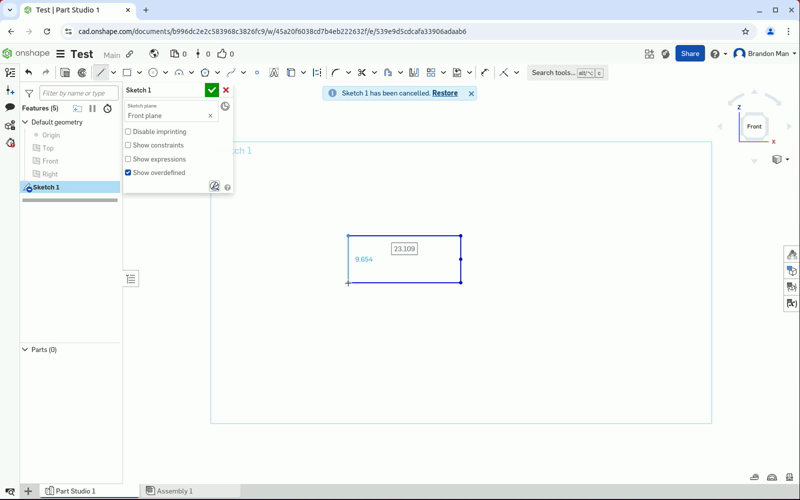
click(348, 282)
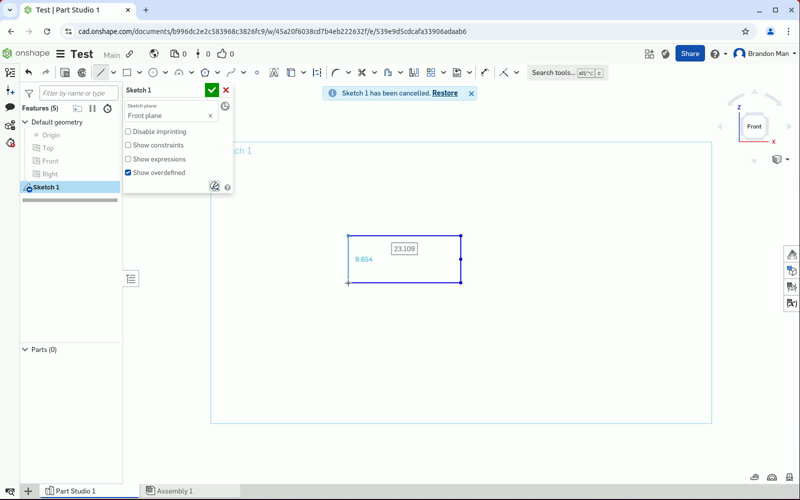
key(esc)
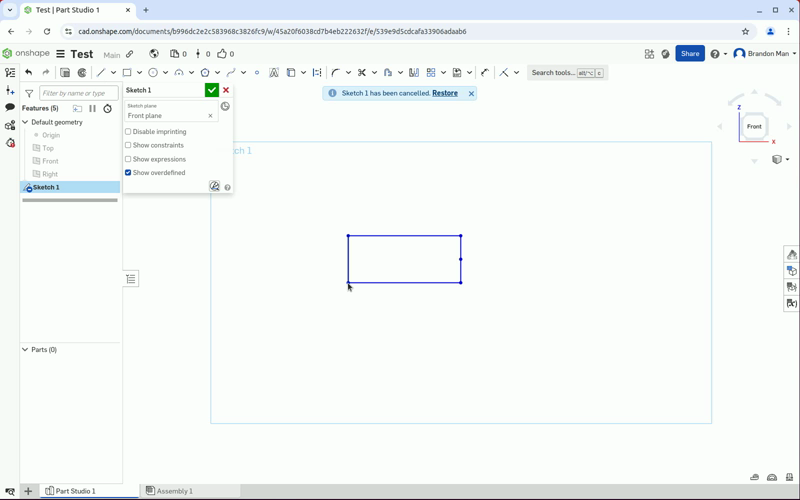
mouse_move(385, 252)
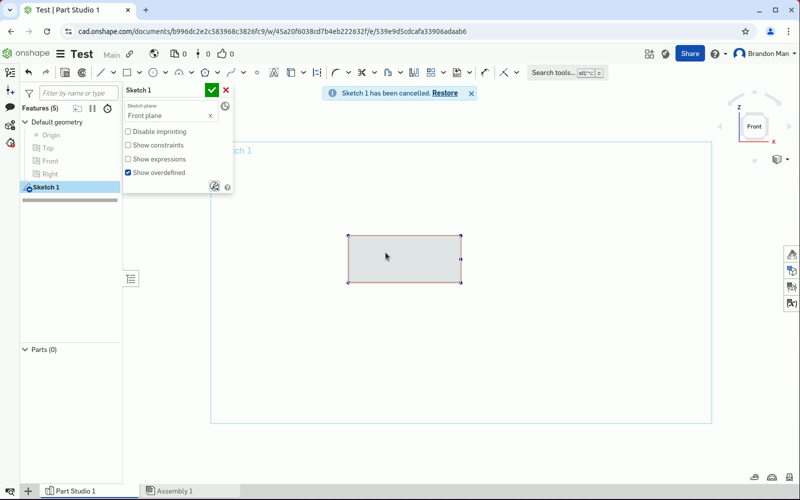
click(385, 252)
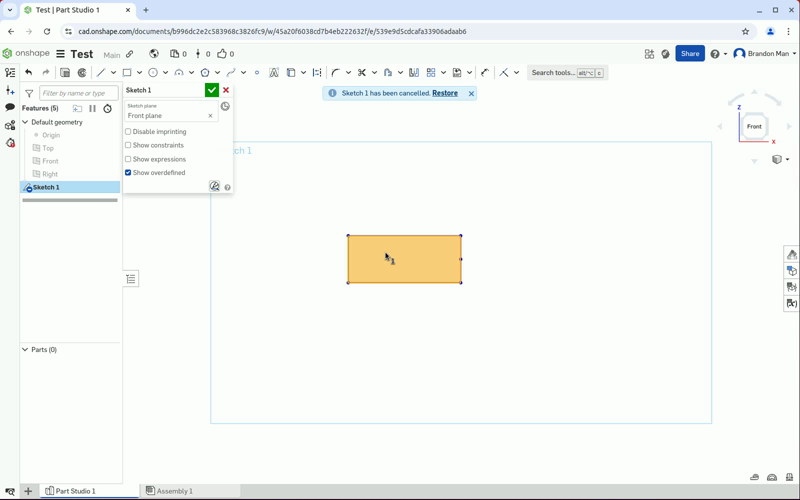
mouse_move(73, 352)
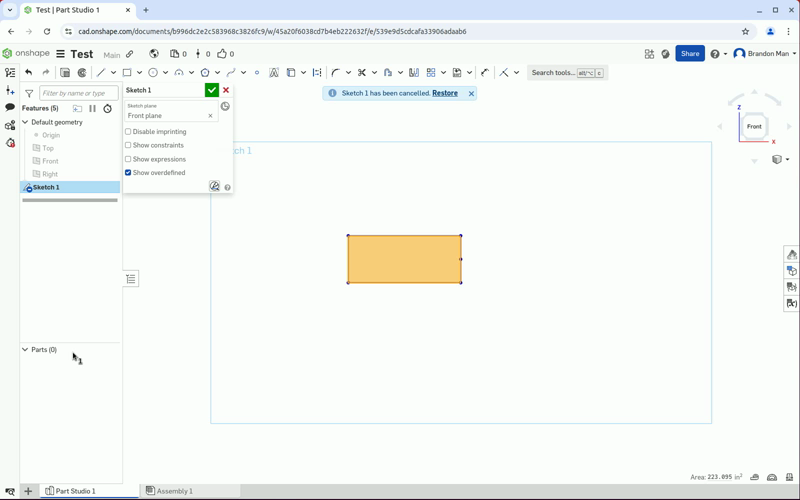
key(shift+y)
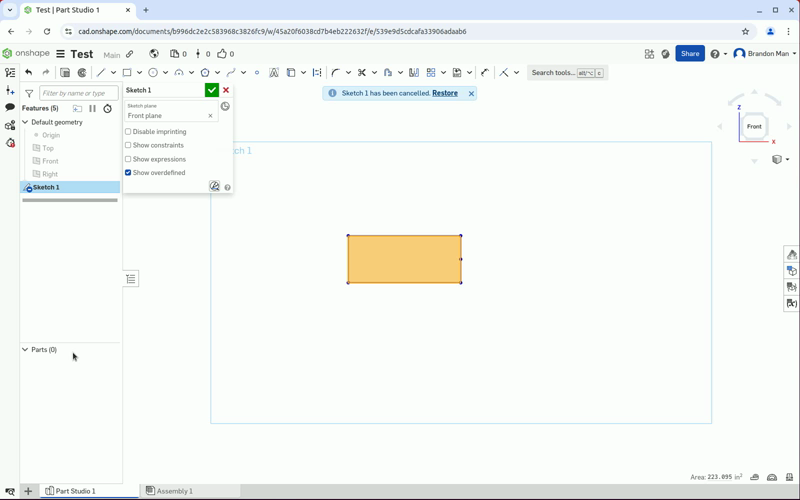
key(shift+e)
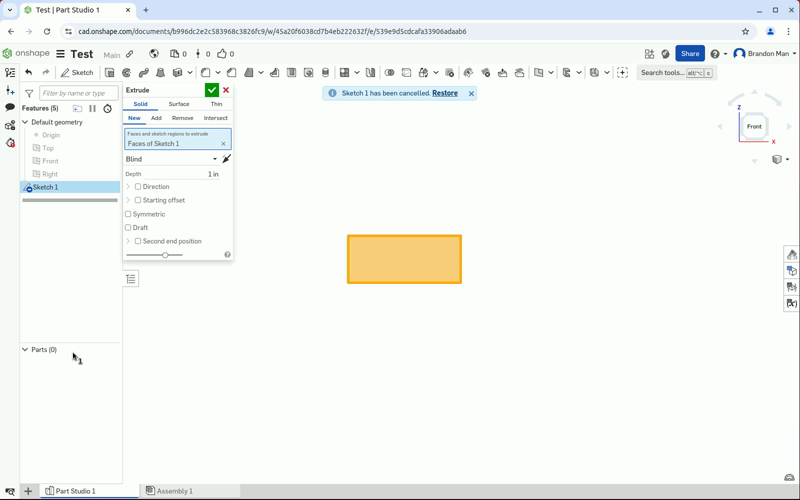
mouse_move(143, 106)
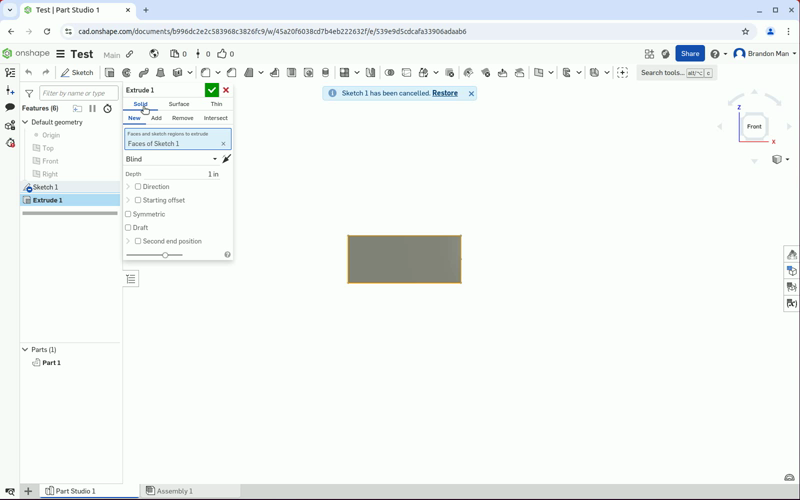
click(143, 106)
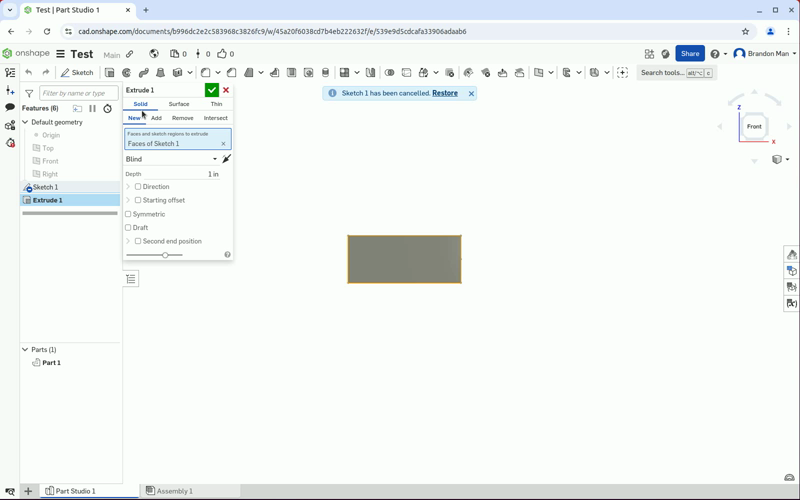
mouse_move(137, 120)
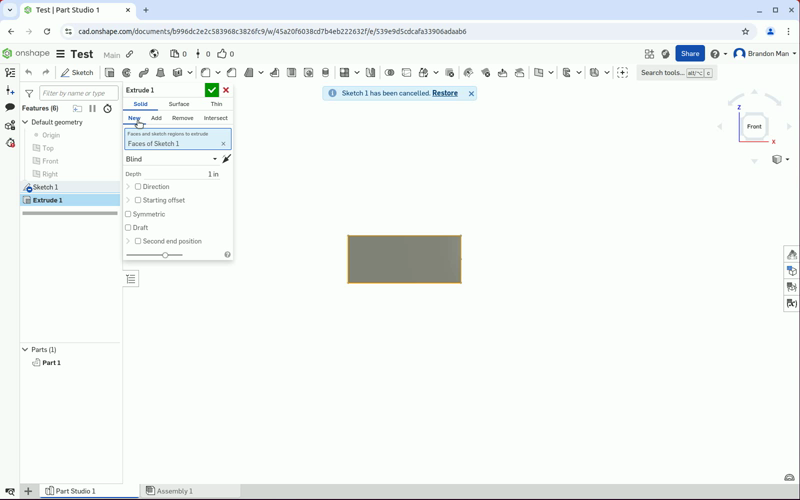
click(137, 120)
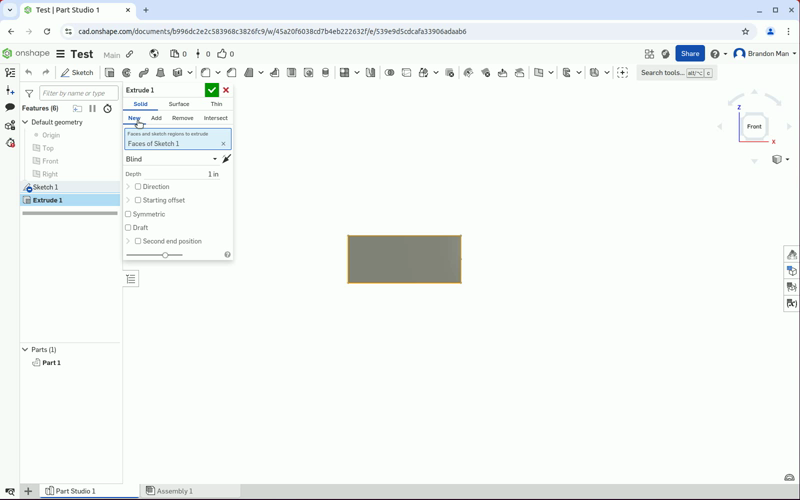
key(tab, 4)
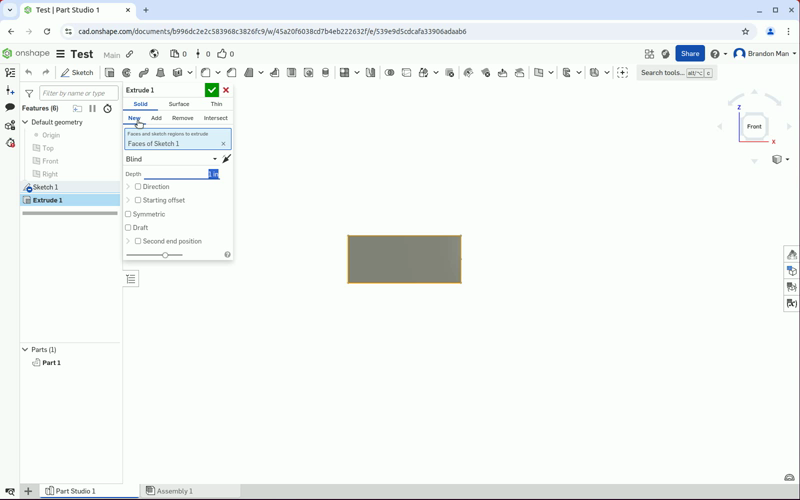
text(4.574)
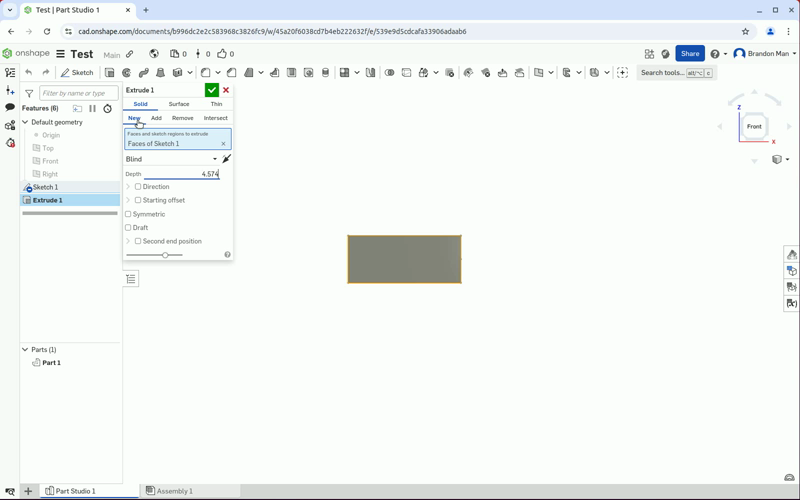
key(enter)
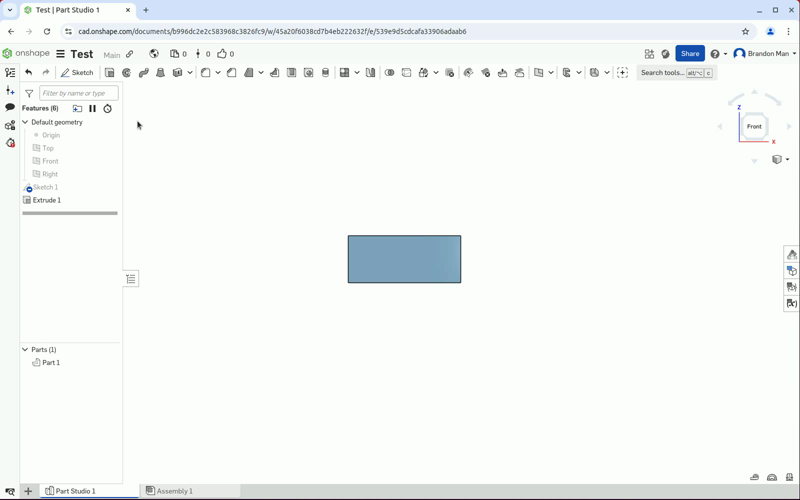
key(shift+h)
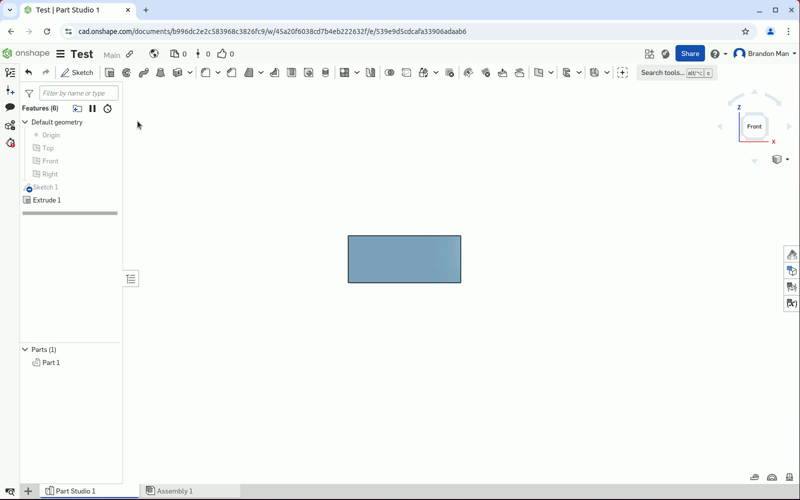
key(shift+h)
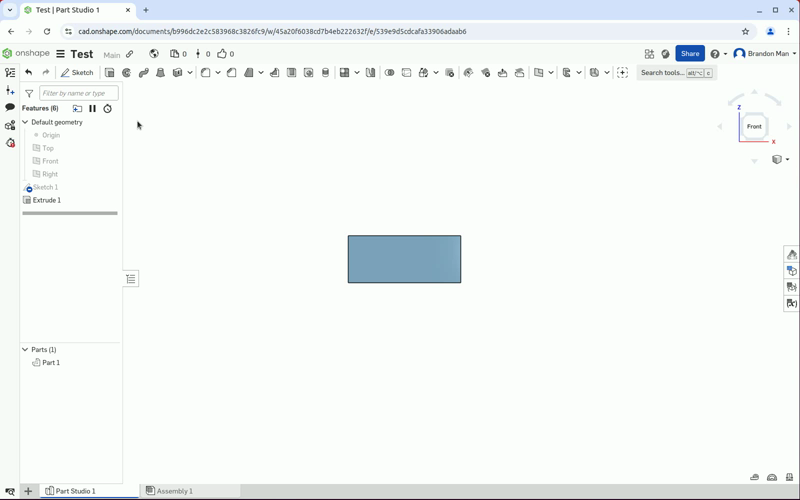
mouse_move(73, 189)
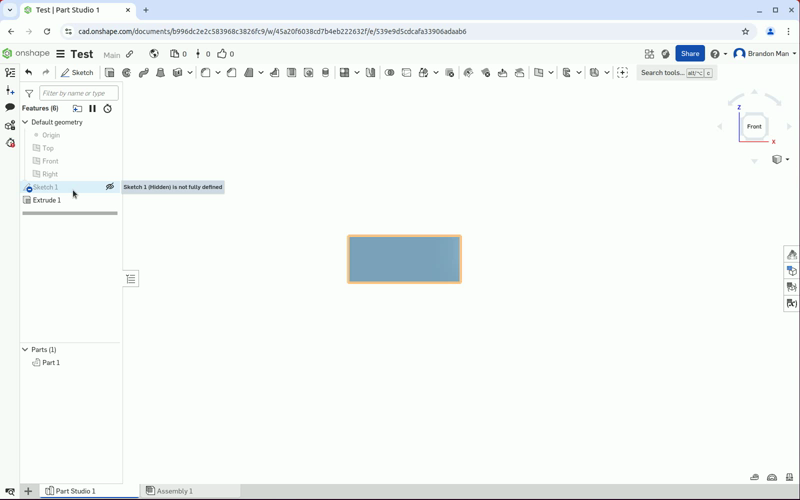
click(73, 189)
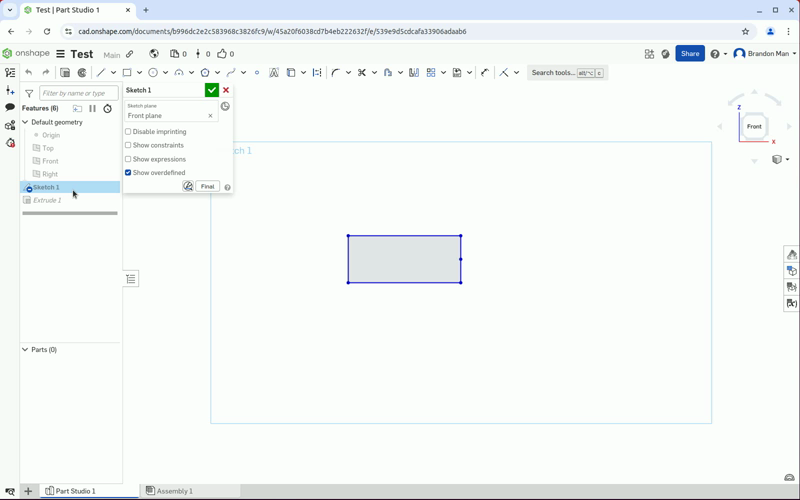
mouse_move(229, 92)
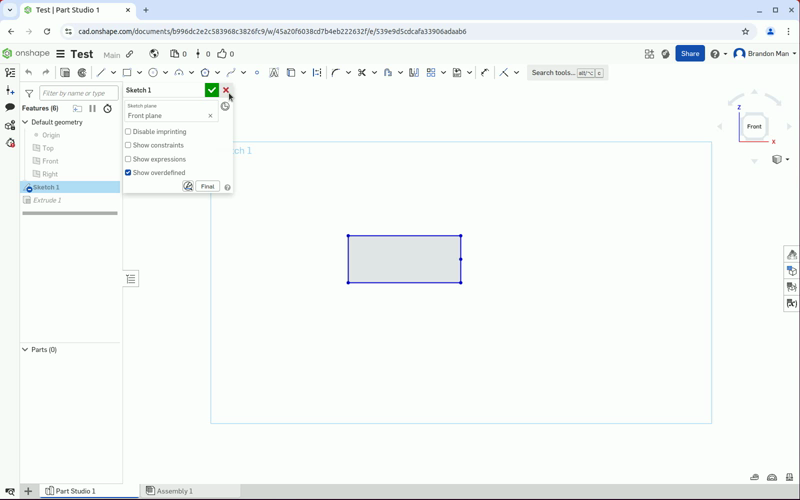
click(229, 92)
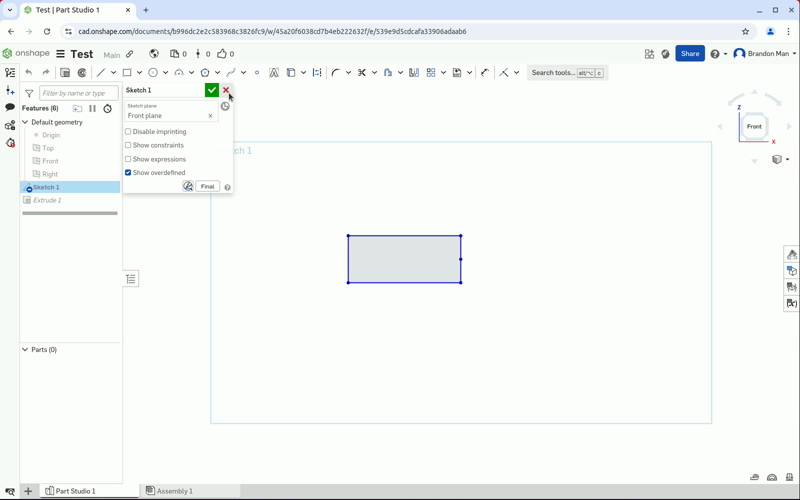
key(shift+s)
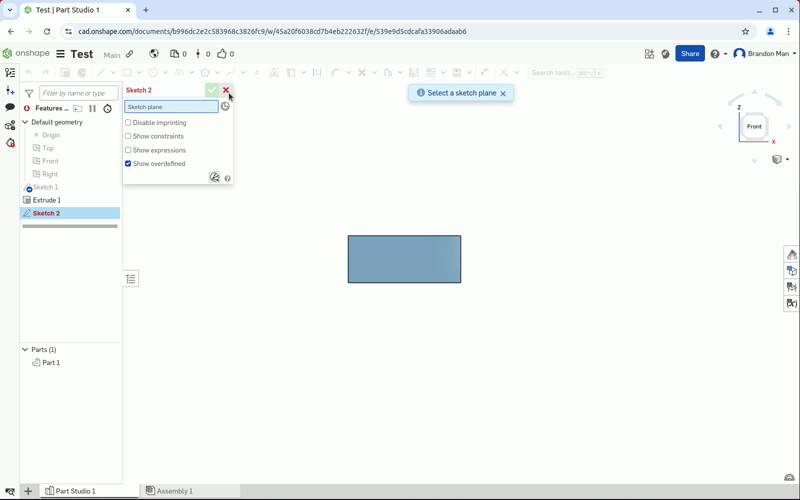
mouse_move(73, 163)
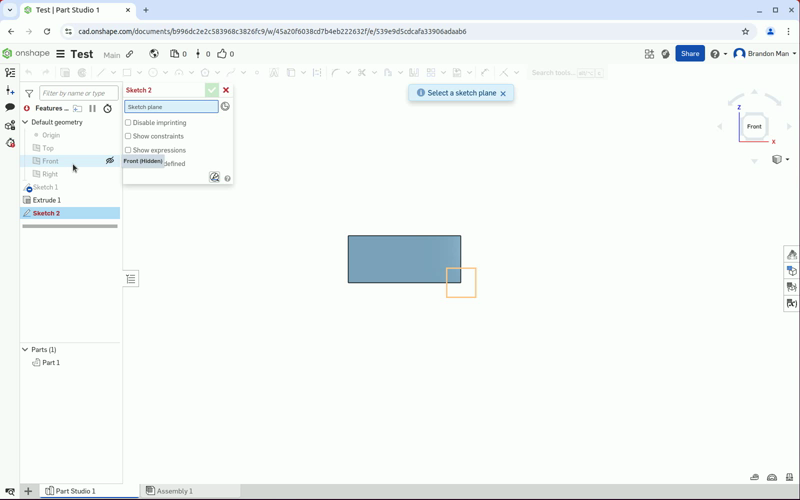
click(73, 163)
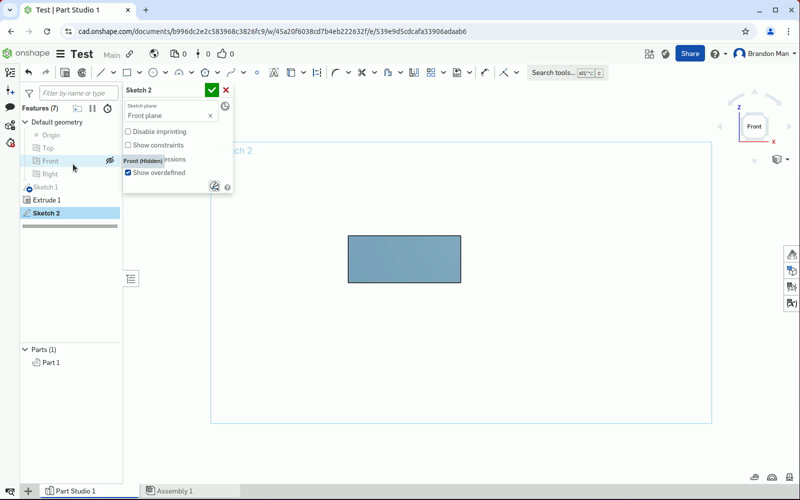
mouse_move(73, 352)
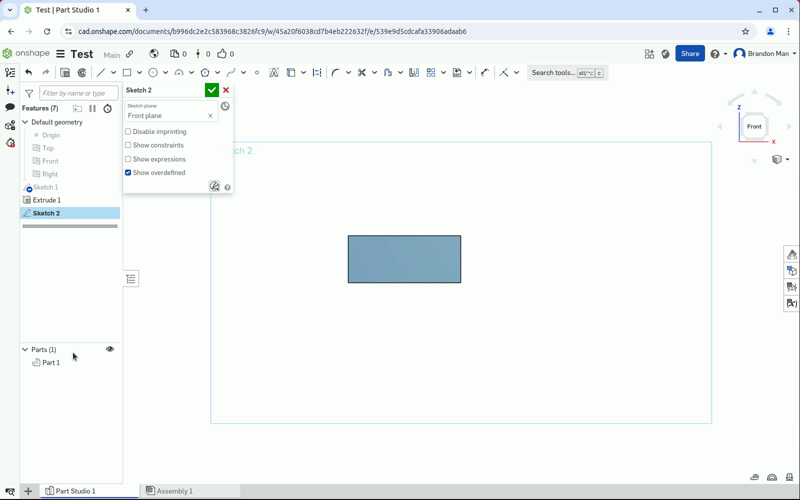
key(y)
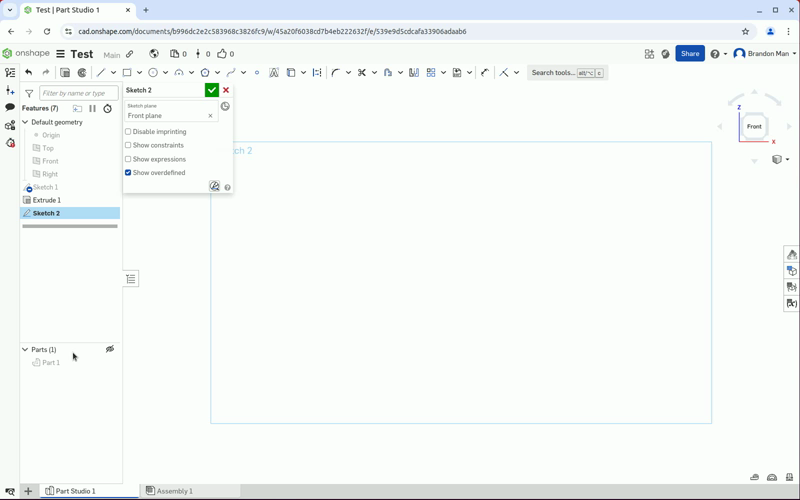
key(l)
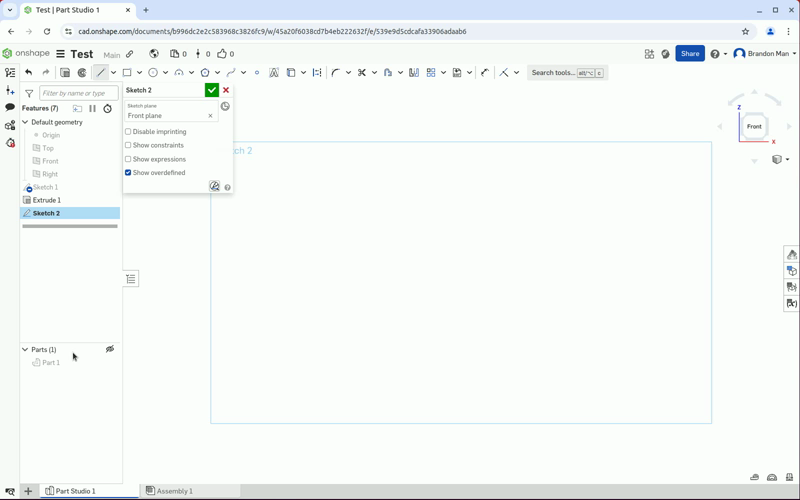
key_down(shift)
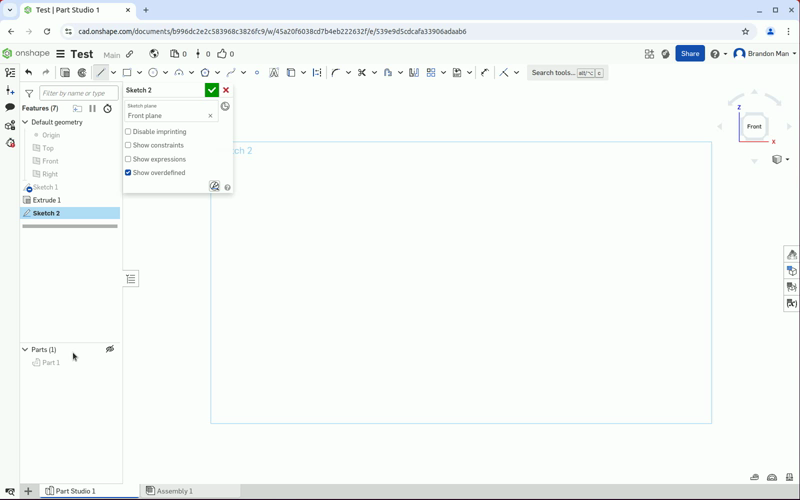
mouse_move(460, 259)
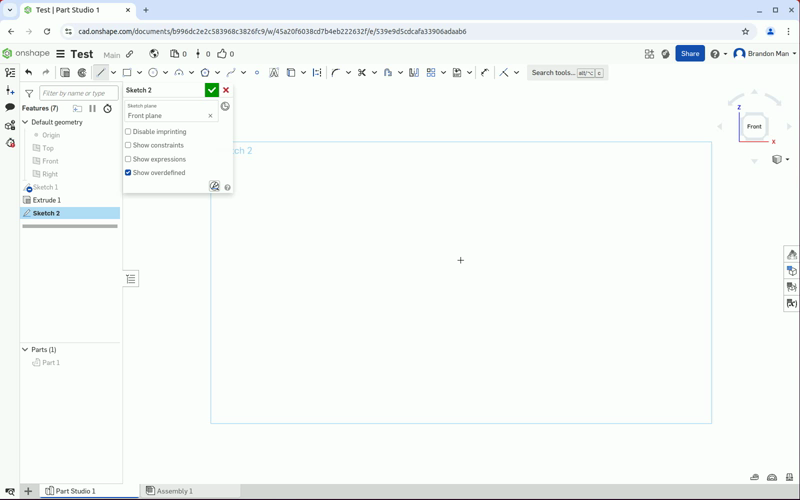
click(460, 259)
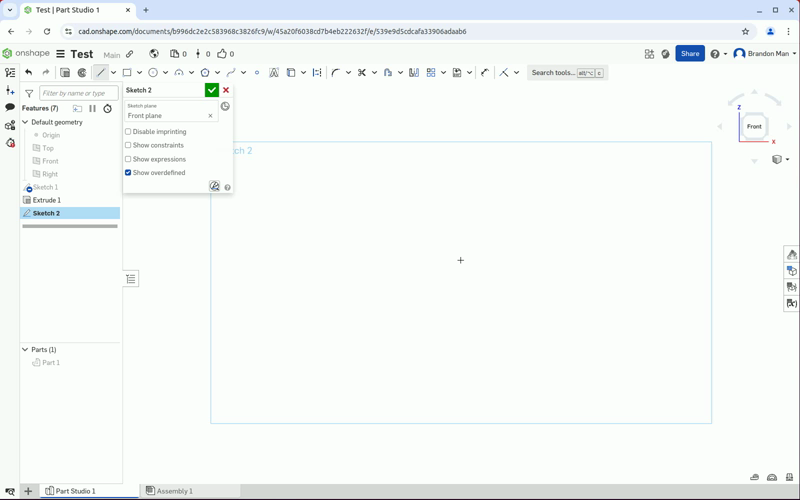
key_up(shift)
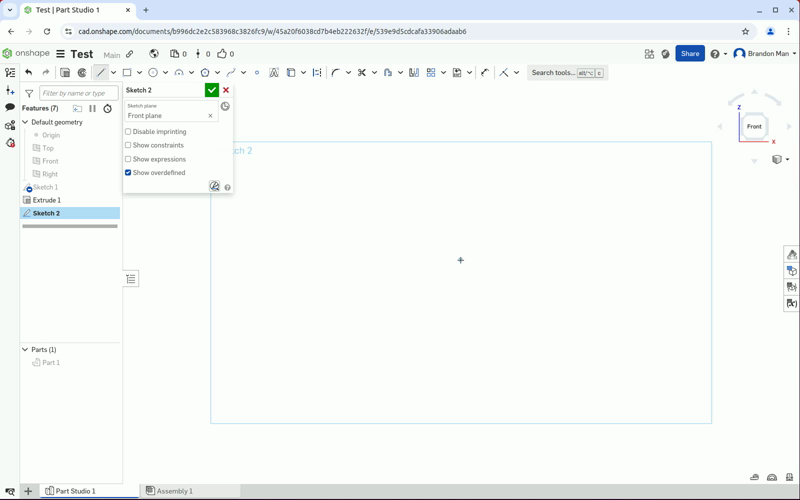
key_down(shift)
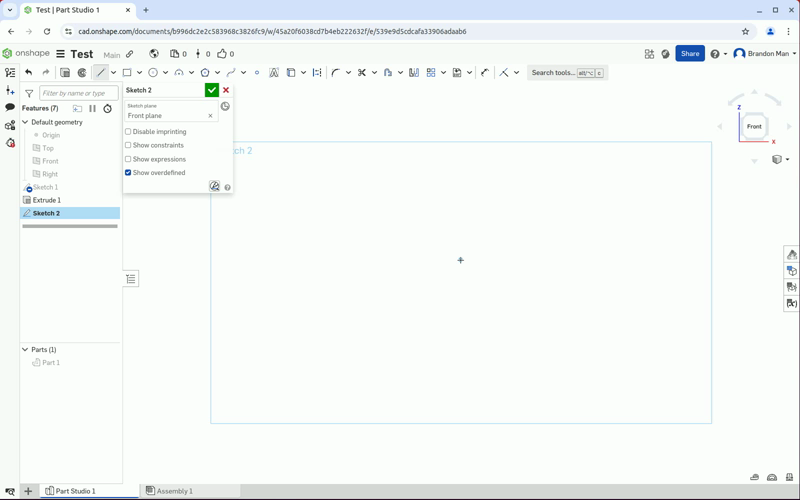
mouse_move(490, 259)
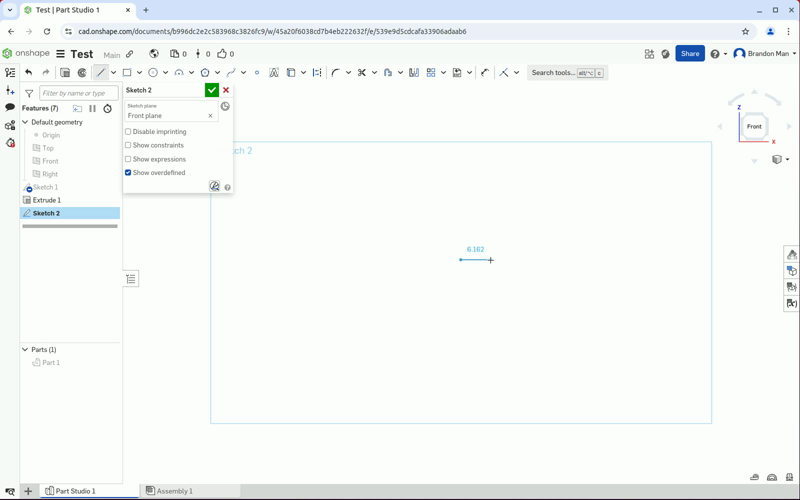
mouse_move(482, 259)
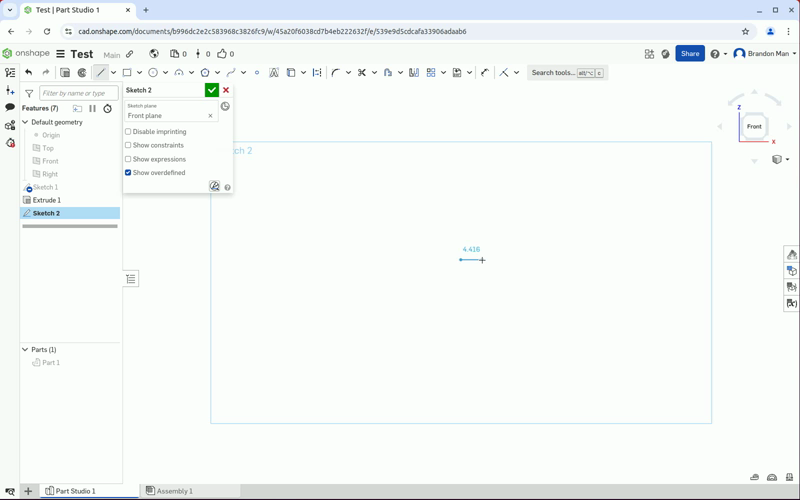
click(482, 259)
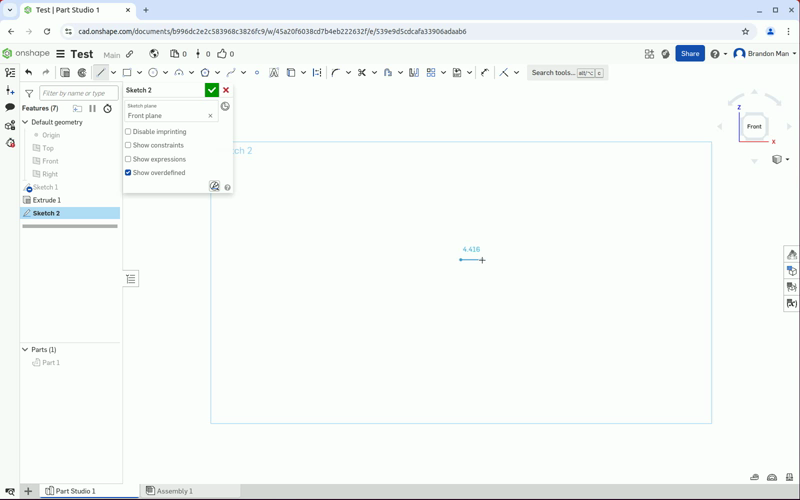
key_up(shift)
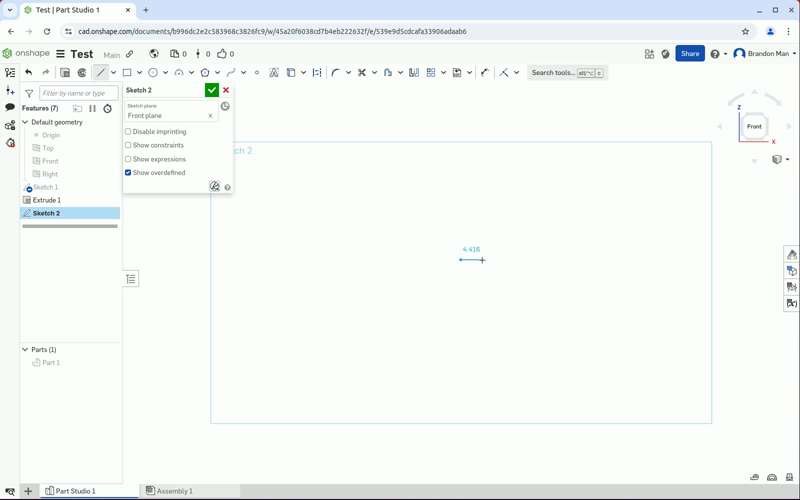
key_down(shift)
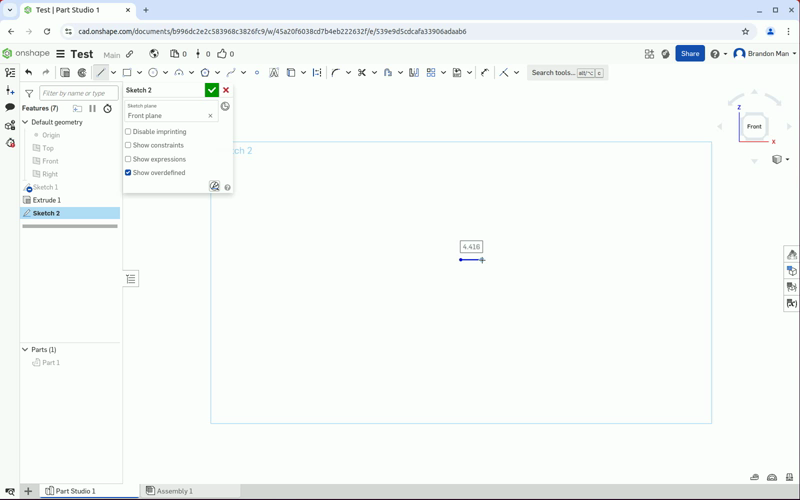
mouse_move(512, 259)
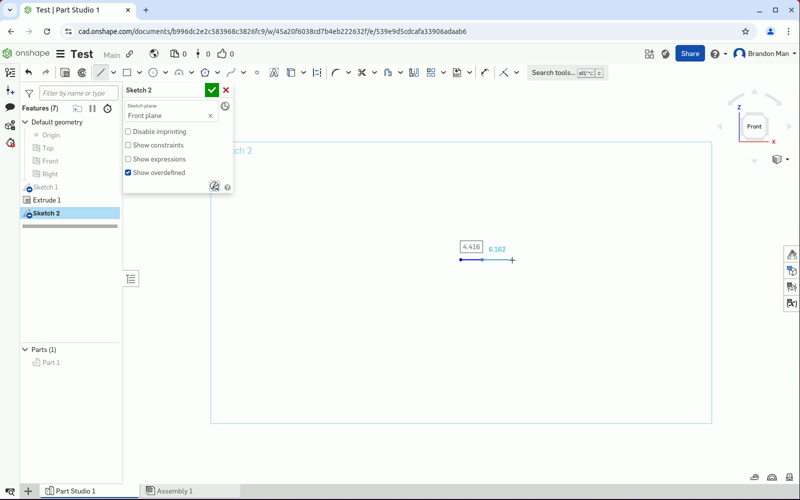
mouse_move(482, 235)
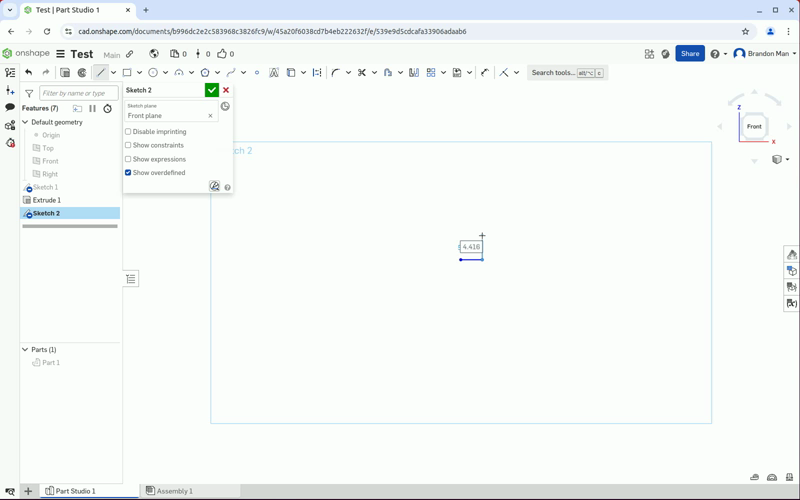
click(482, 235)
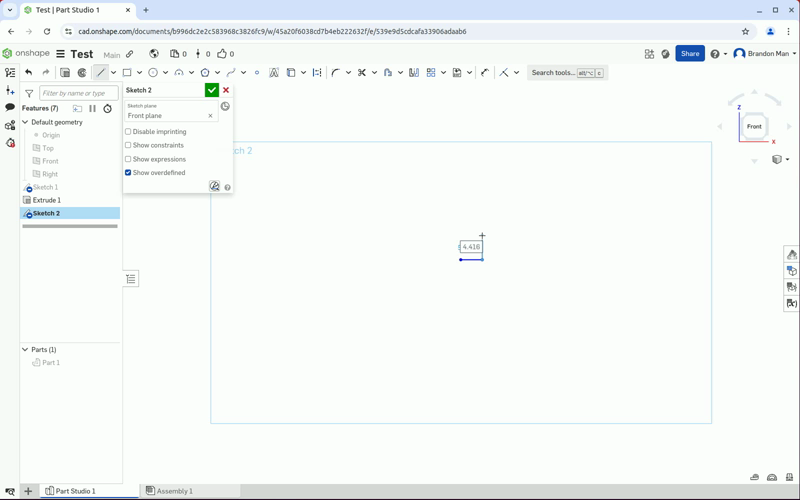
key_up(shift)
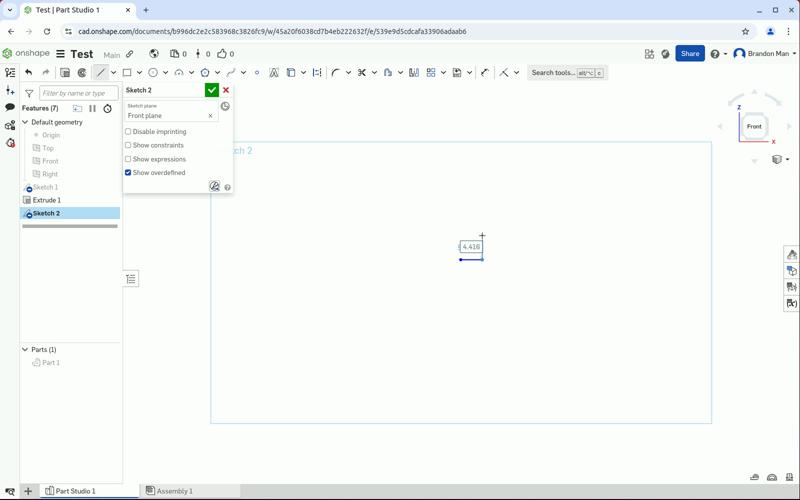
key_down(shift)
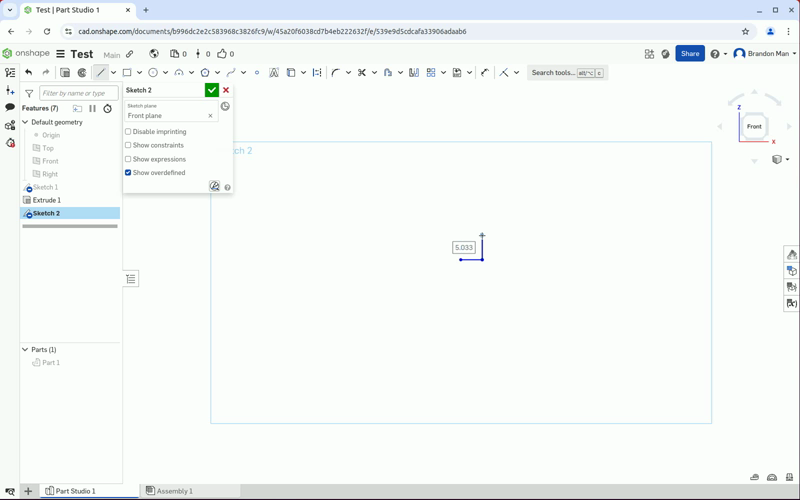
mouse_move(512, 235)
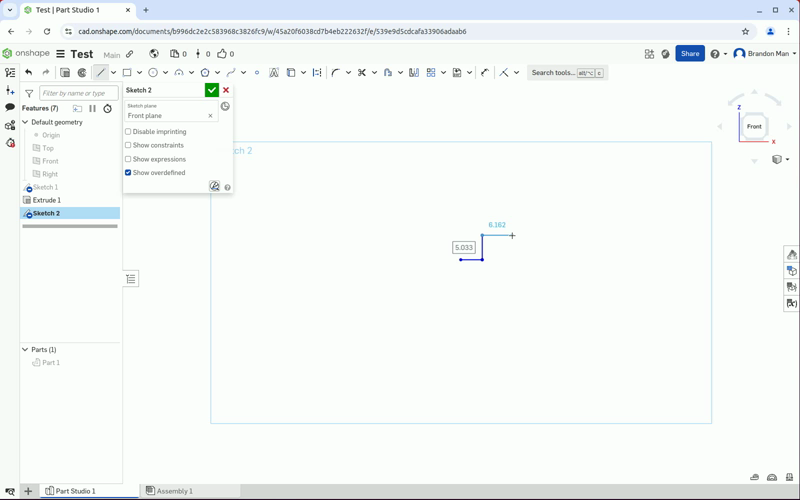
mouse_move(460, 235)
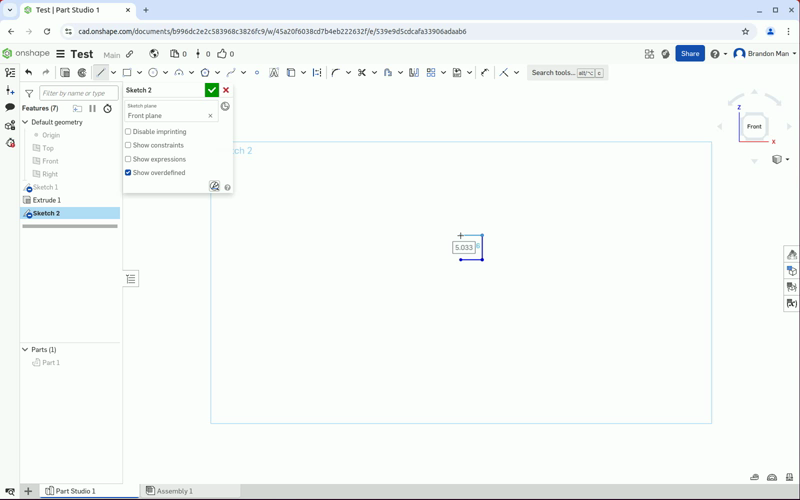
click(460, 235)
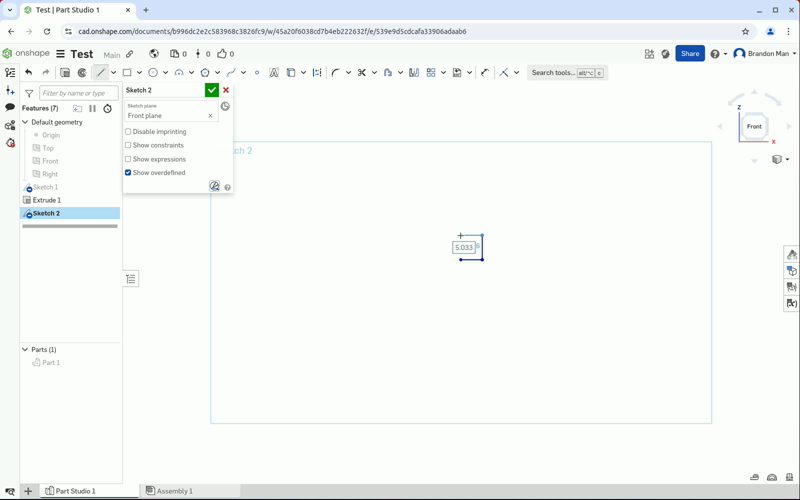
key_up(shift)
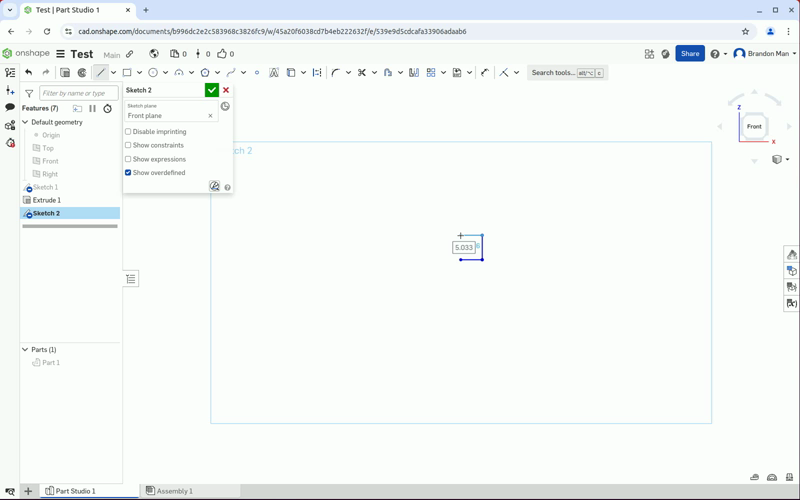
mouse_move(490, 235)
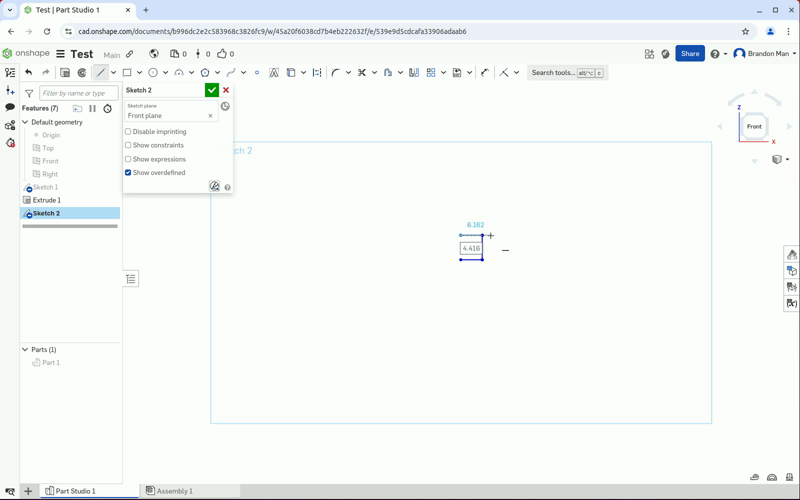
key_down(shift)
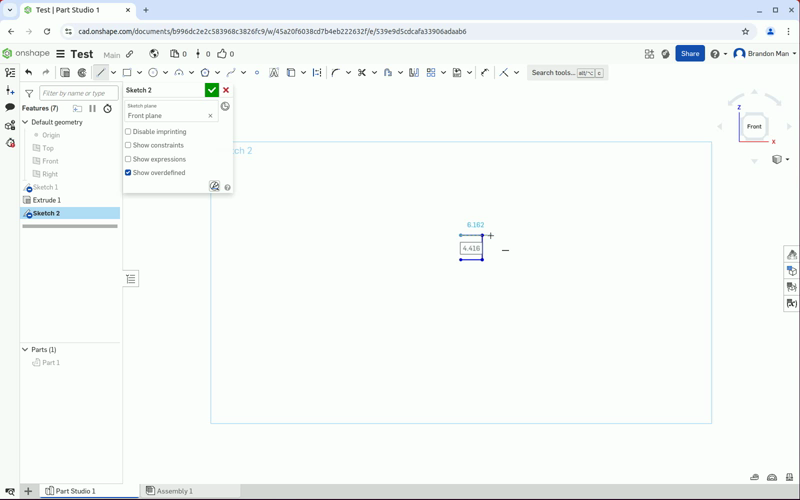
mouse_move(460, 259)
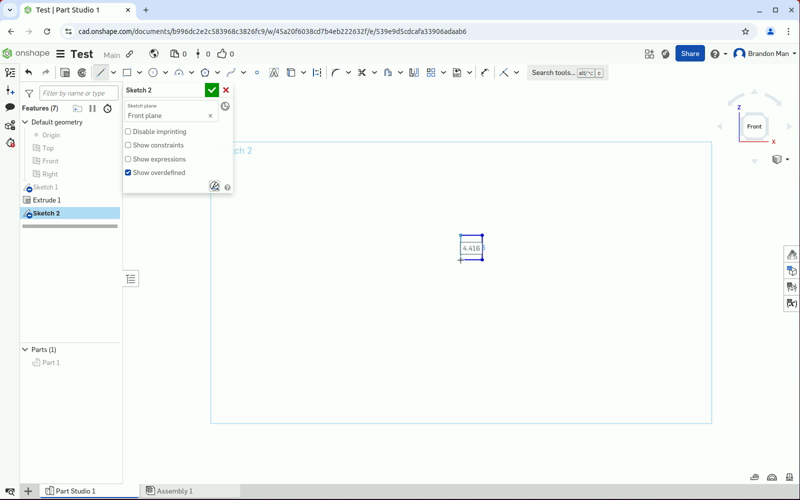
key_up(shift)
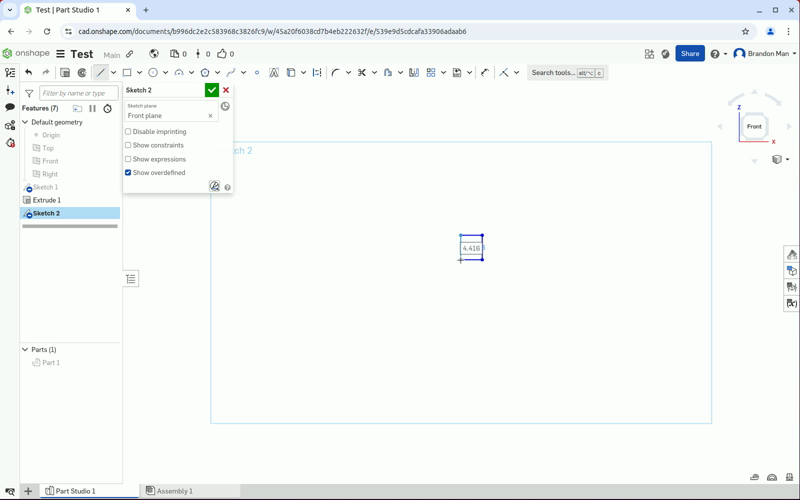
click(460, 259)
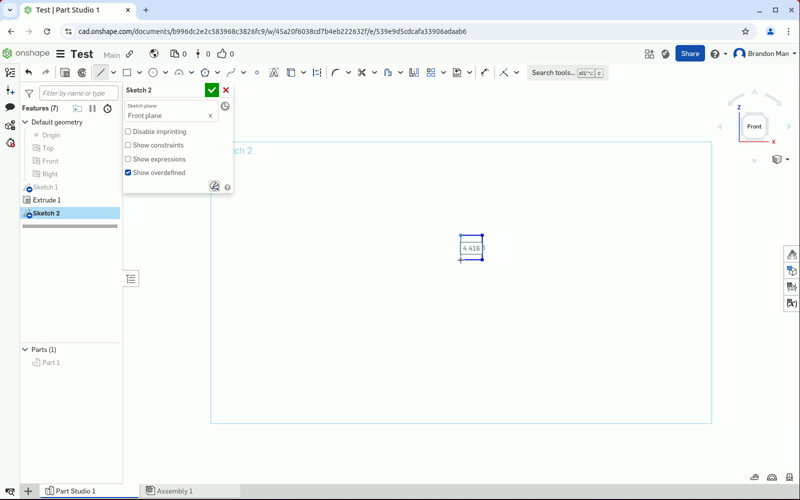
key(esc)
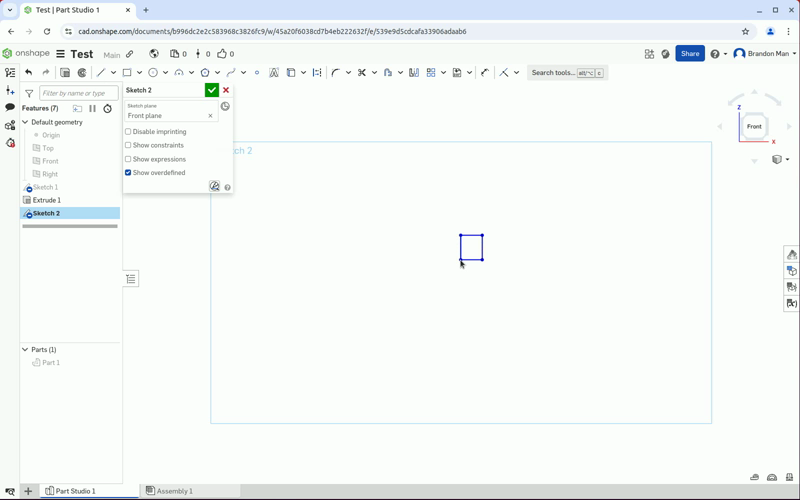
mouse_move(470, 249)
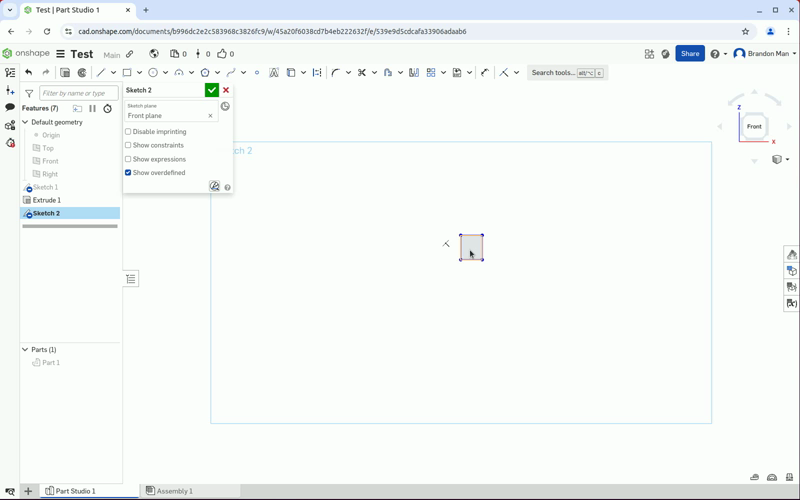
scroll(6)
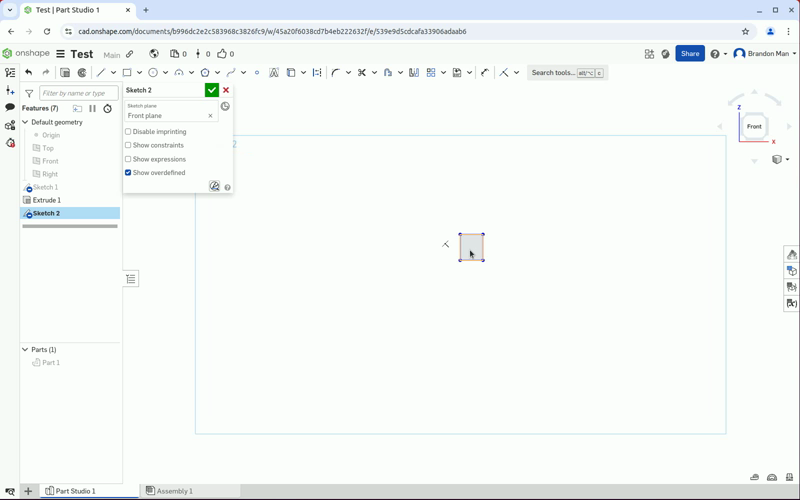
scroll(6)
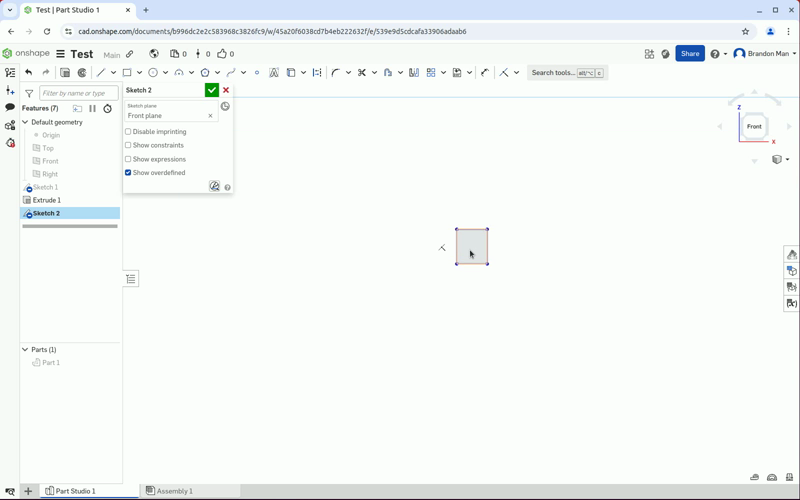
scroll(6)
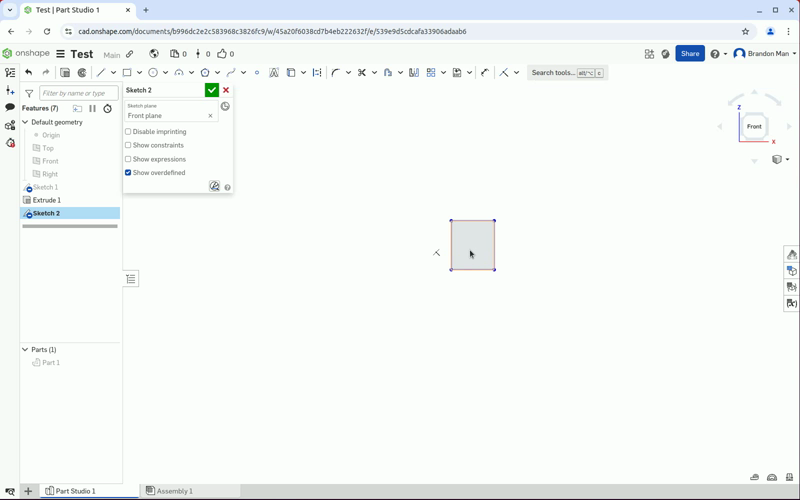
scroll(6)
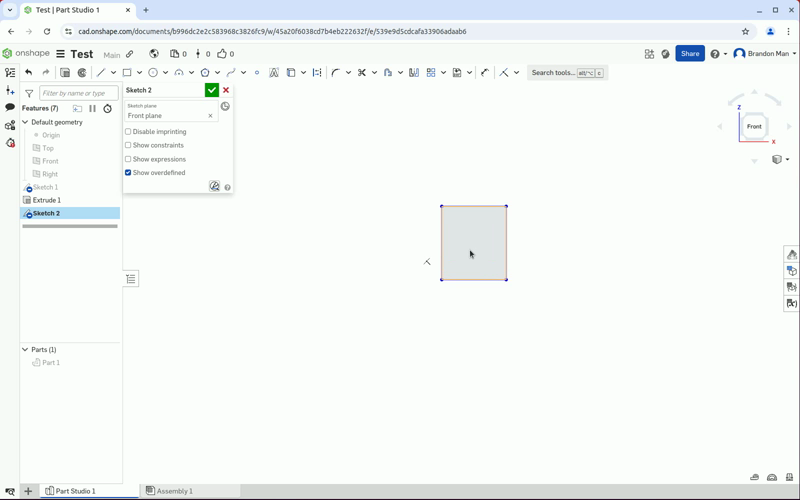
scroll(6)
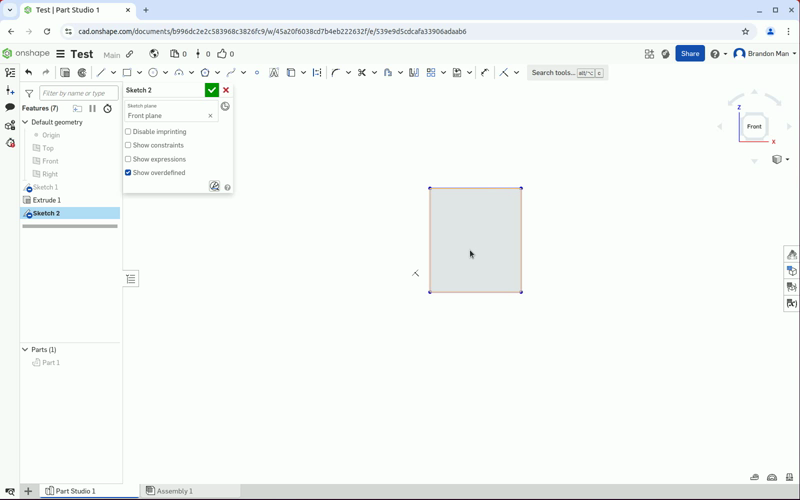
scroll(6)
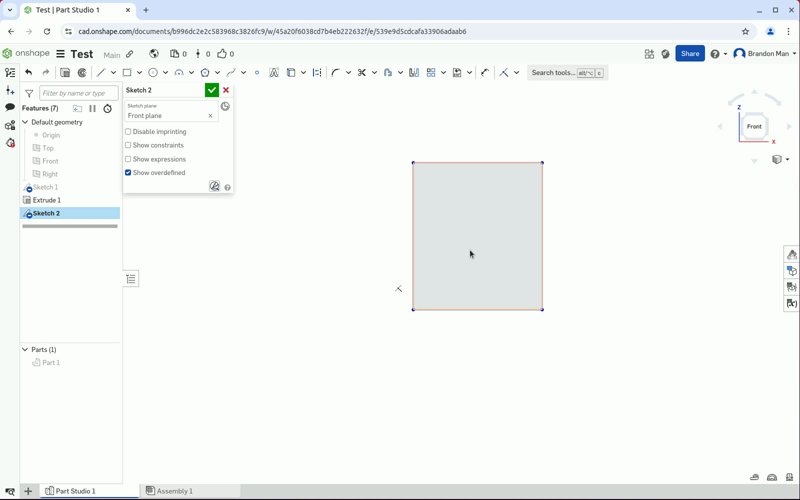
scroll(6)
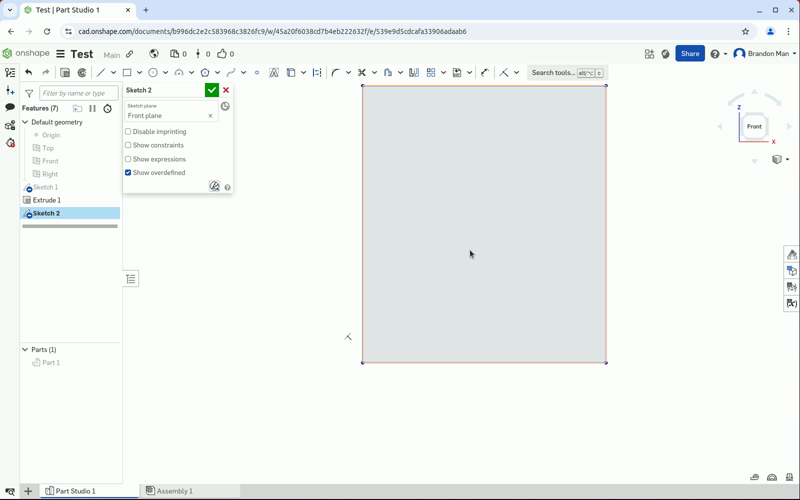
click(470, 249)
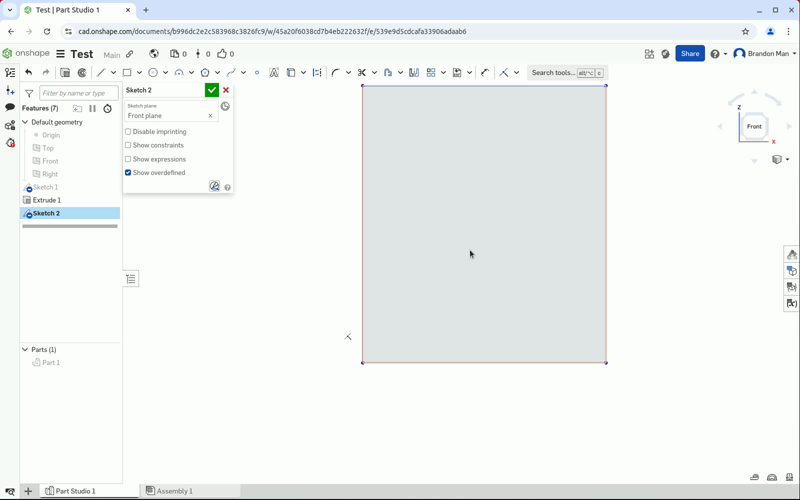
scroll(-6)
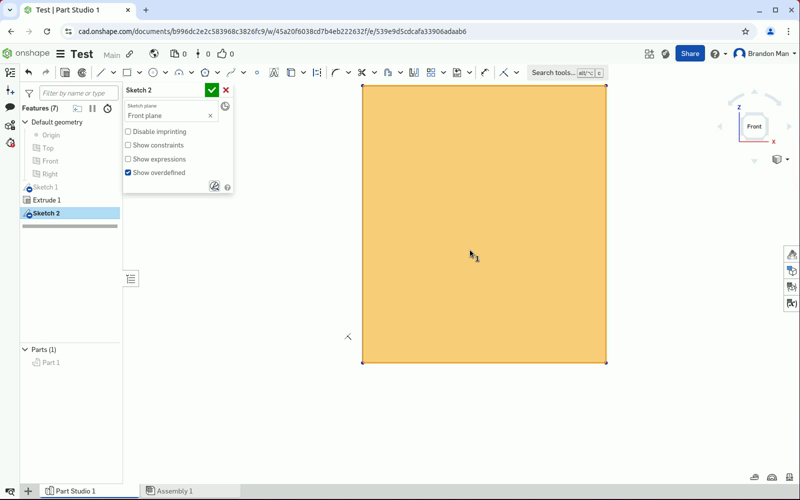
scroll(-6)
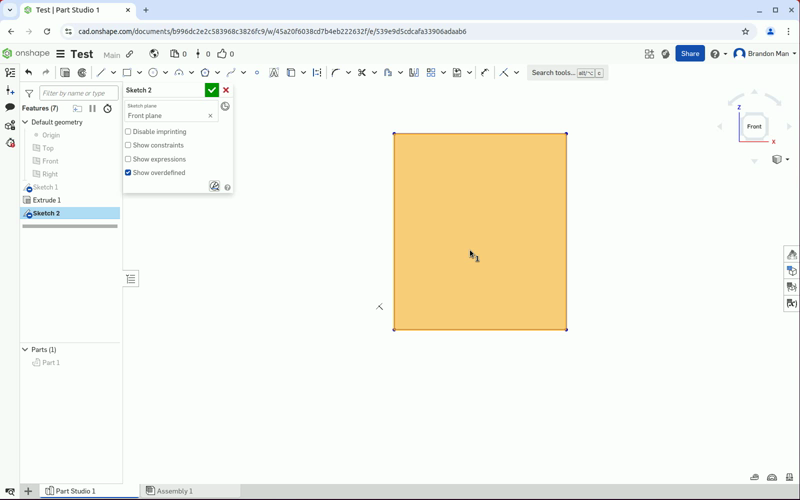
scroll(-6)
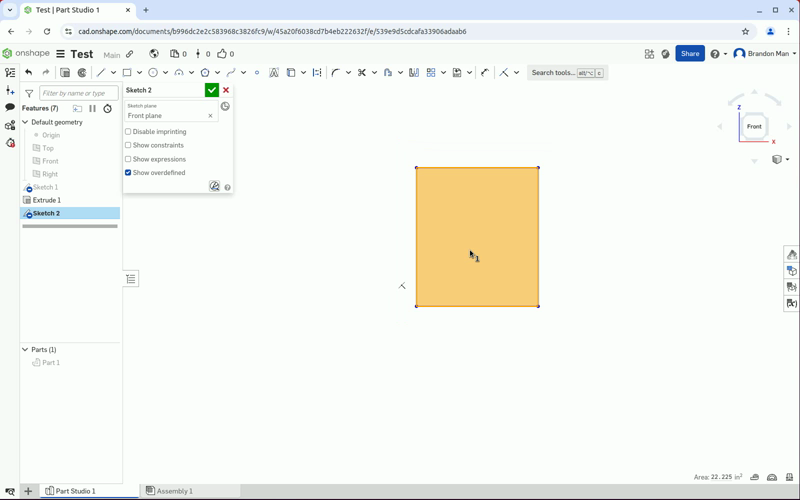
scroll(-6)
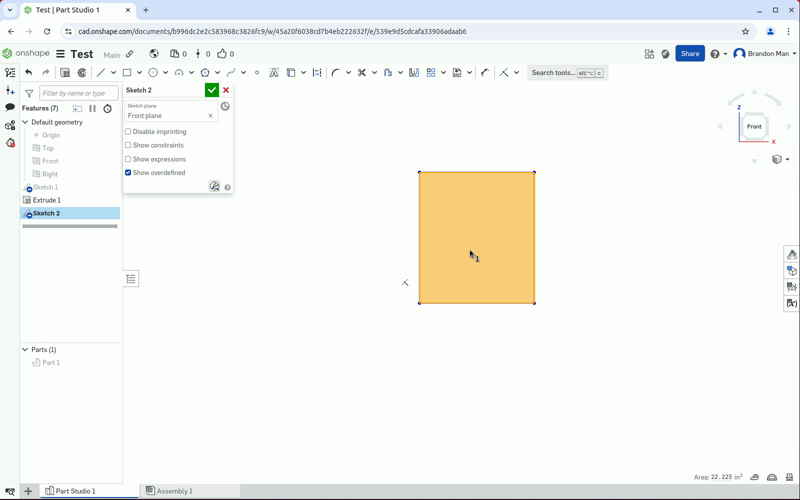
scroll(-6)
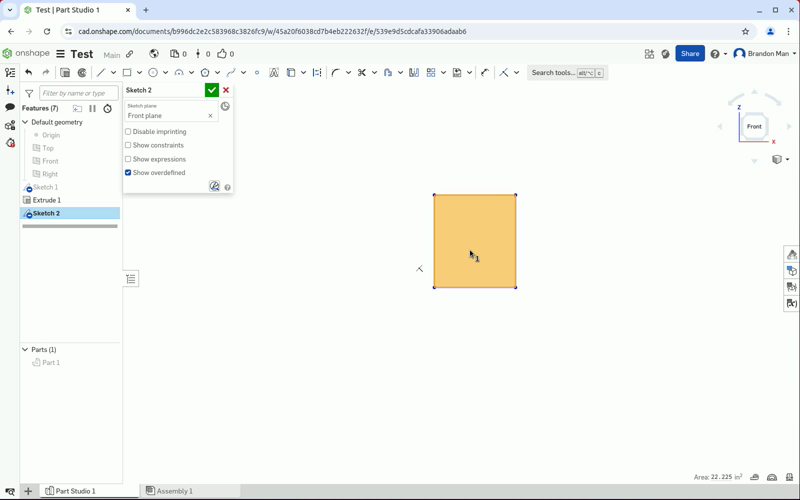
scroll(-6)
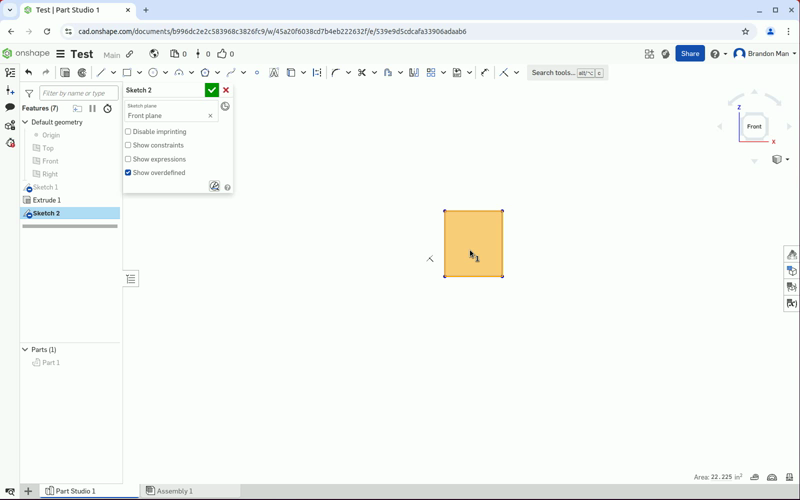
scroll(-6)
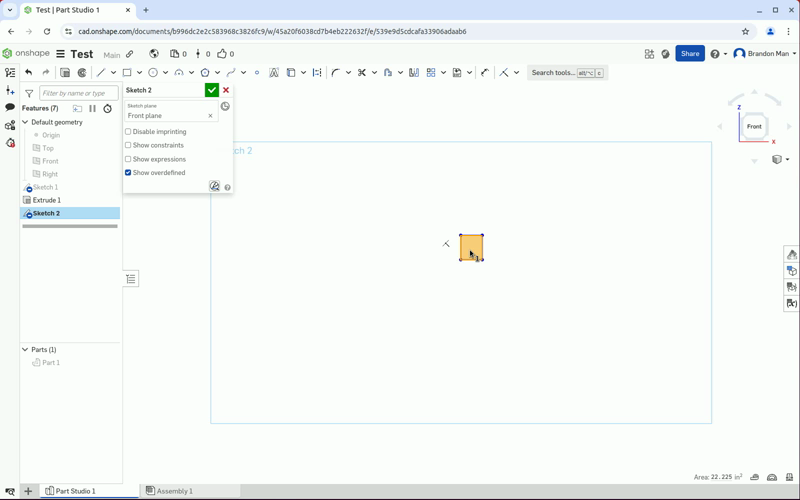
mouse_move(73, 352)
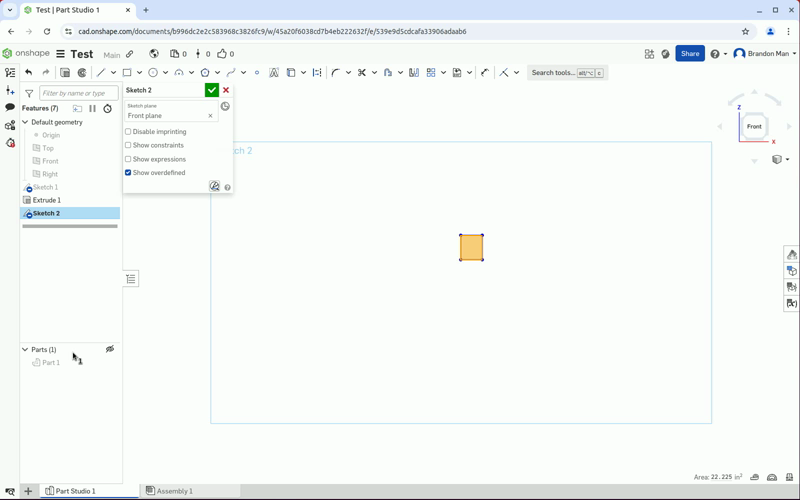
key(shift+y)
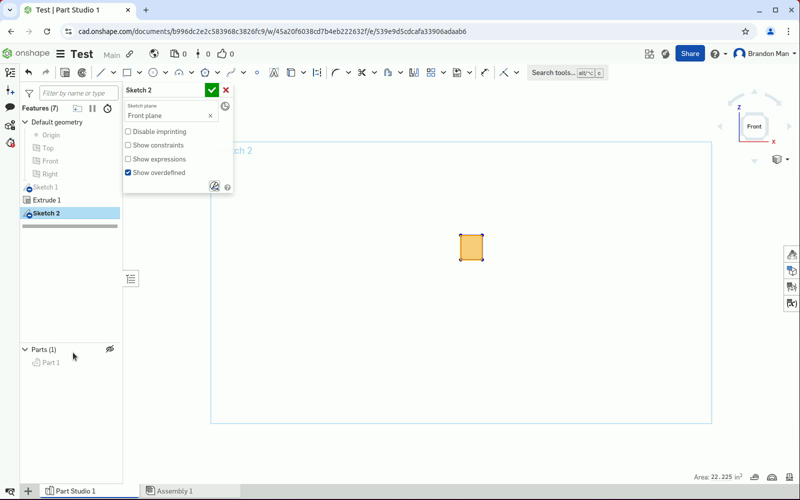
key(shift+e)
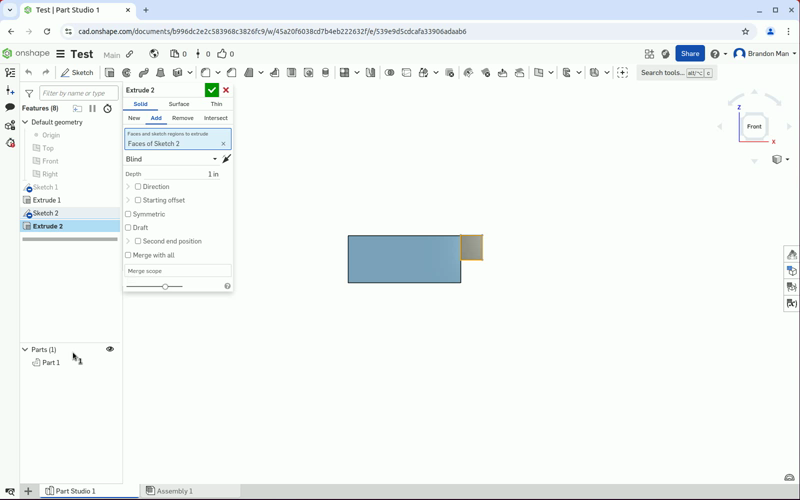
mouse_move(143, 106)
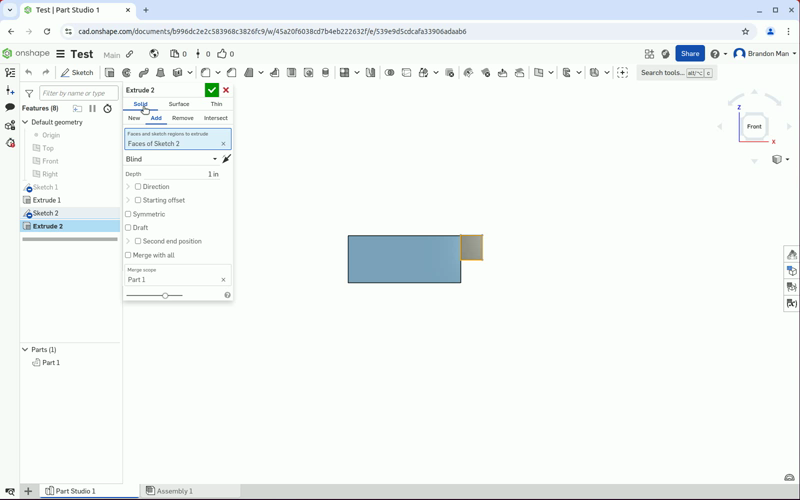
click(143, 106)
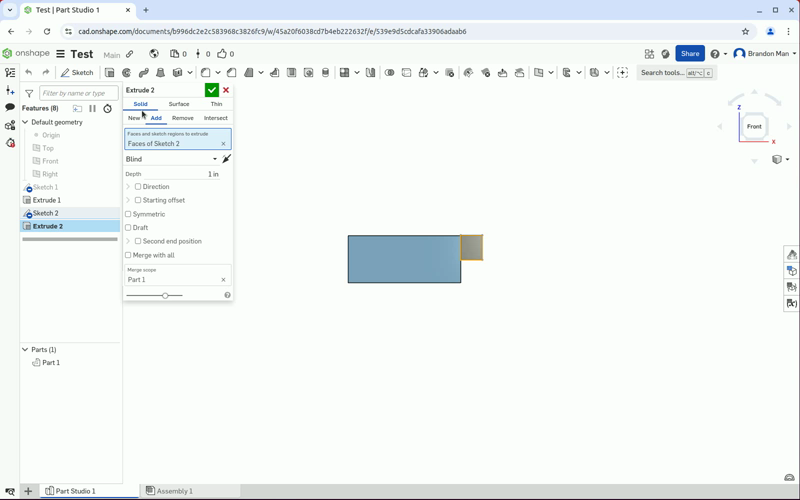
mouse_move(137, 120)
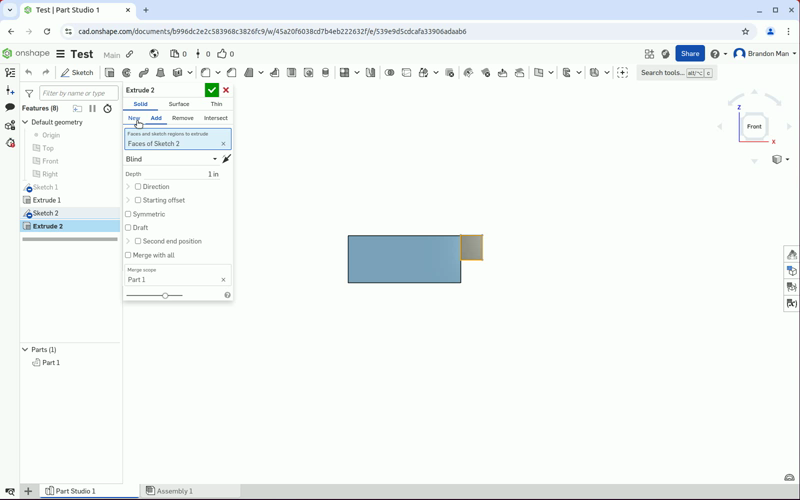
click(137, 120)
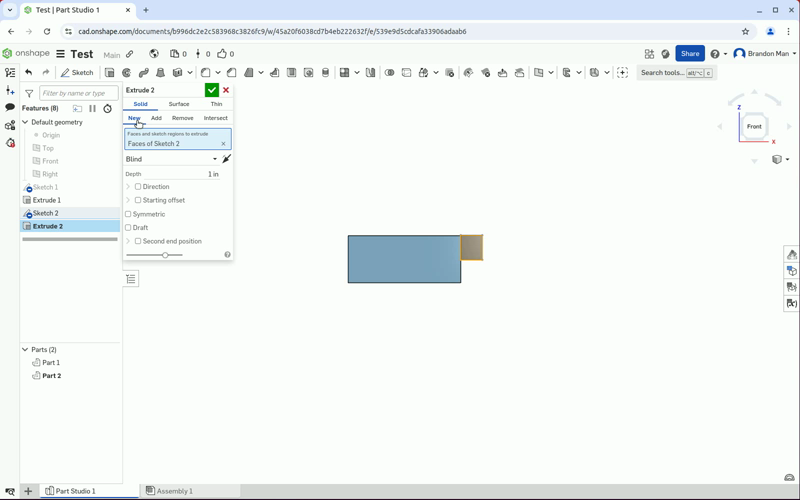
key(tab, 4)
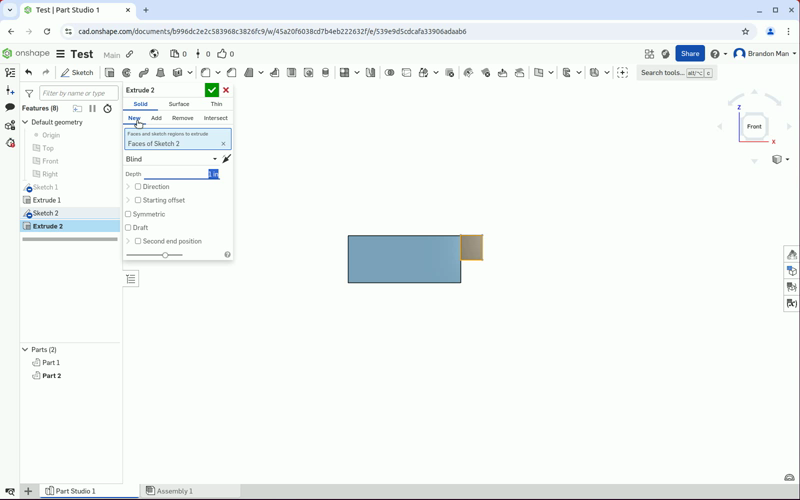
text(4.574)
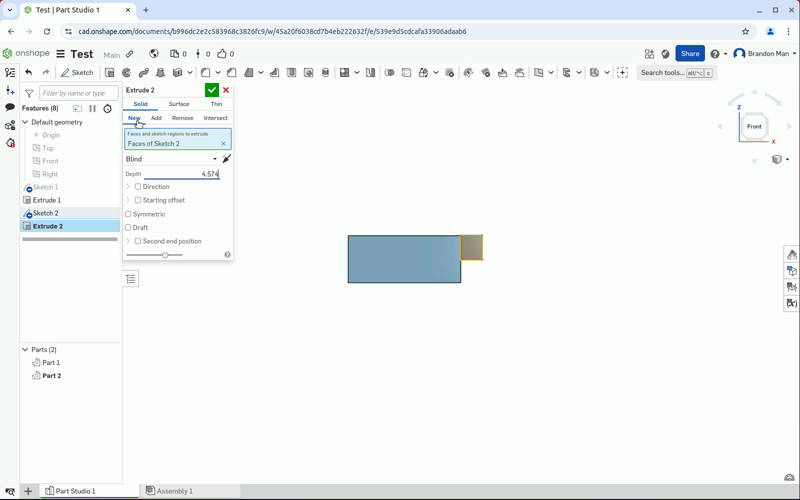
key(enter)
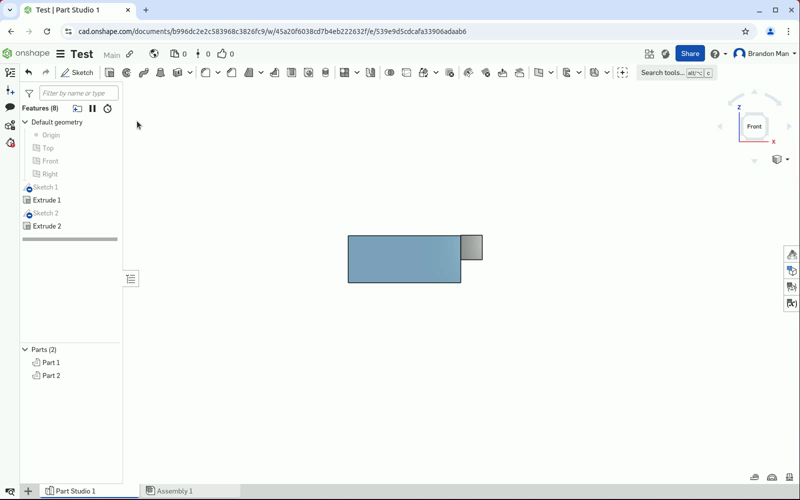
key(shift+h)
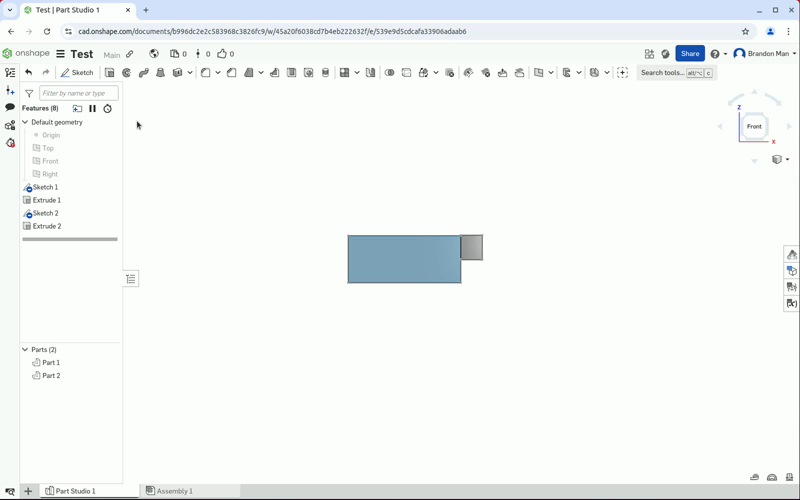
key(shift+h)
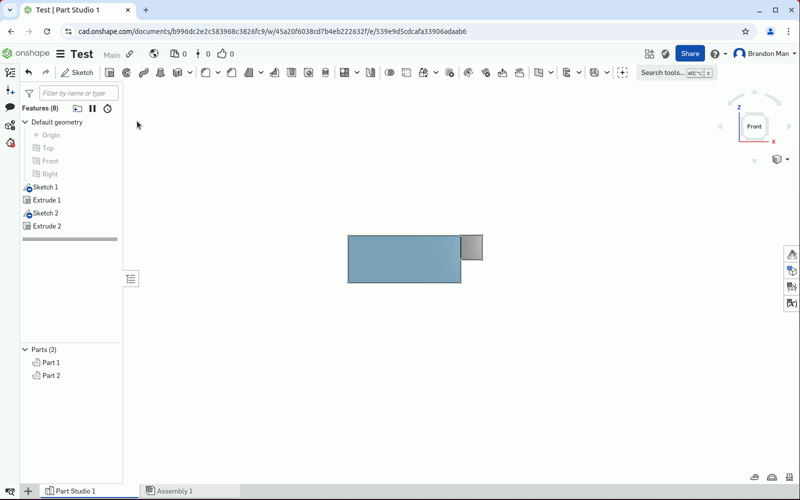
key(shift+7)
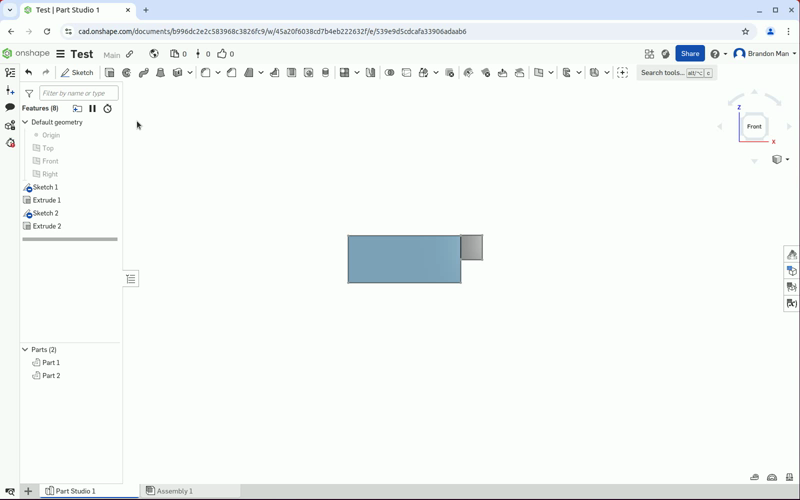
key(left, 2)
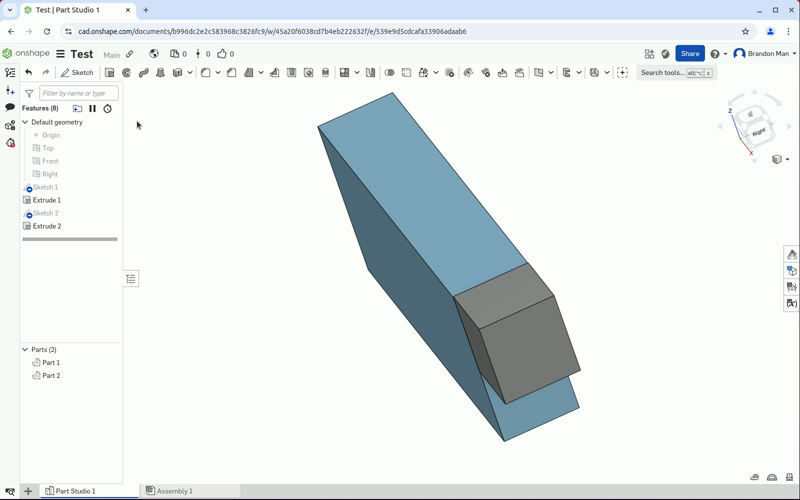
key(down, 2)
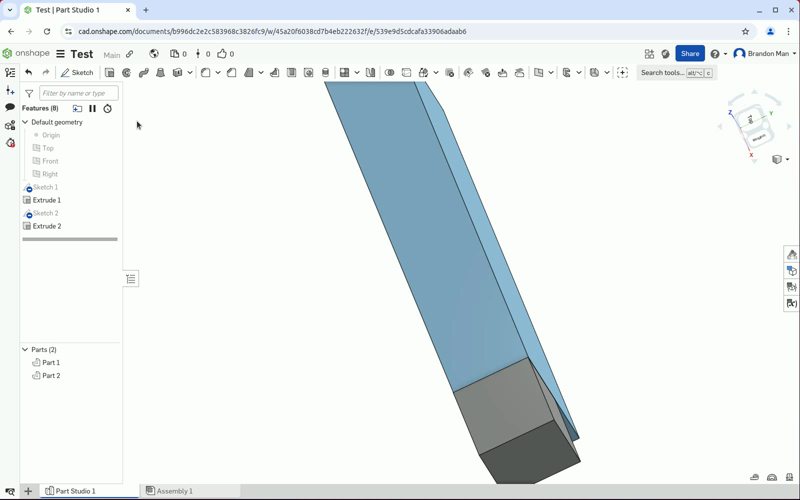
key(up, 2)
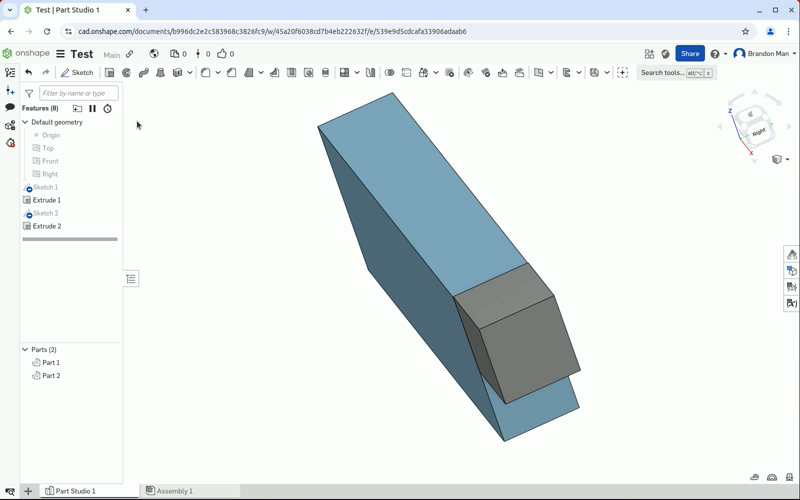
key(right, 2)
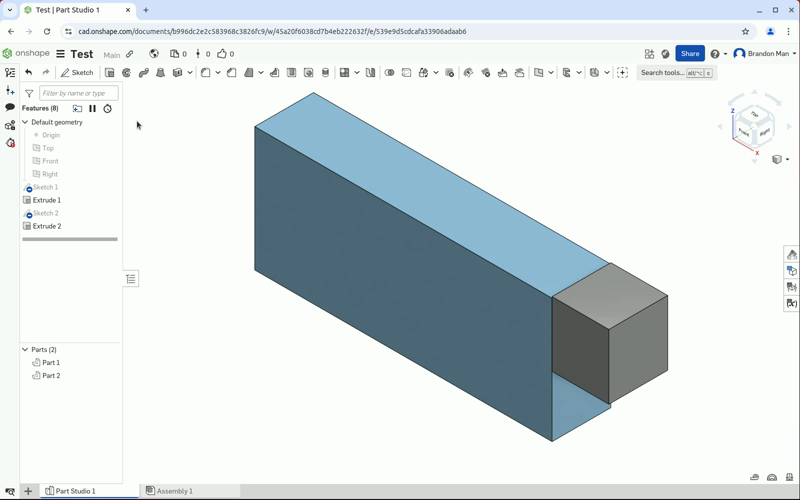
mouse_move(73, 189)
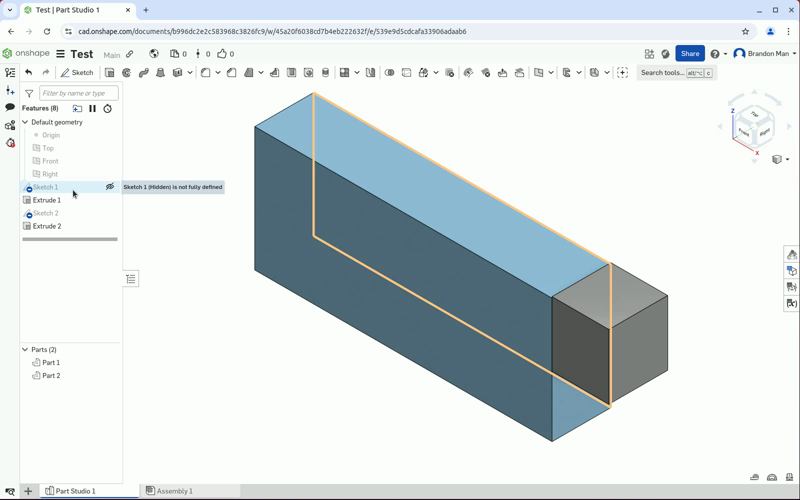
click(73, 189)